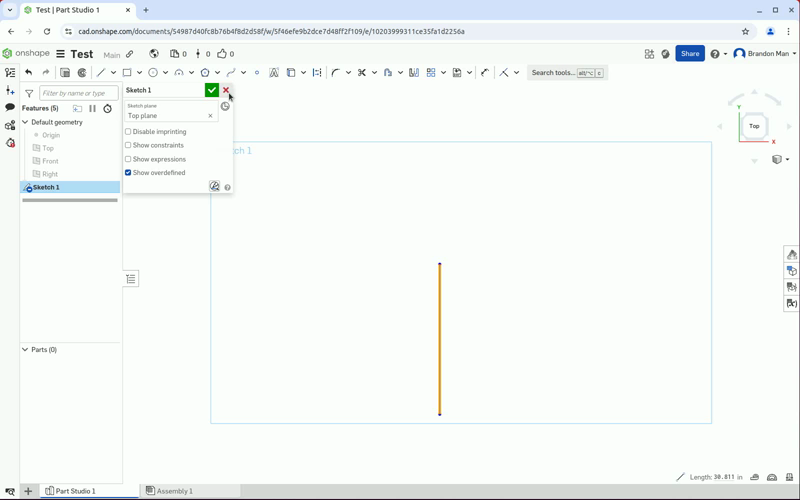
key(shift+h)
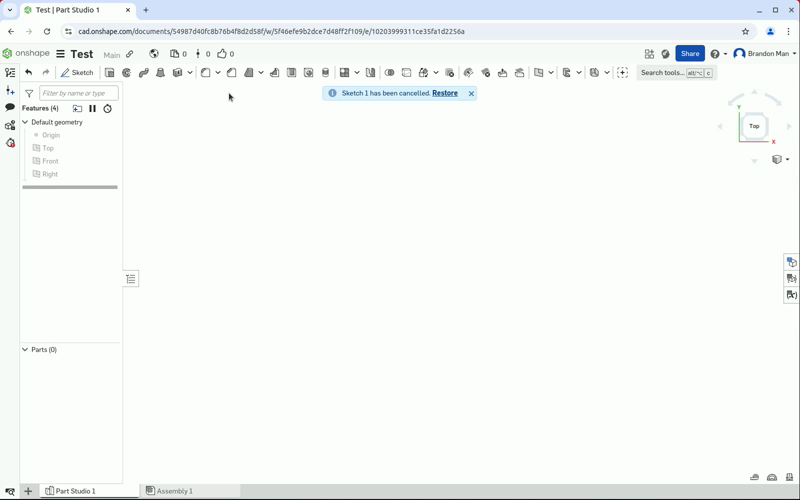
mouse_move(73, 352)
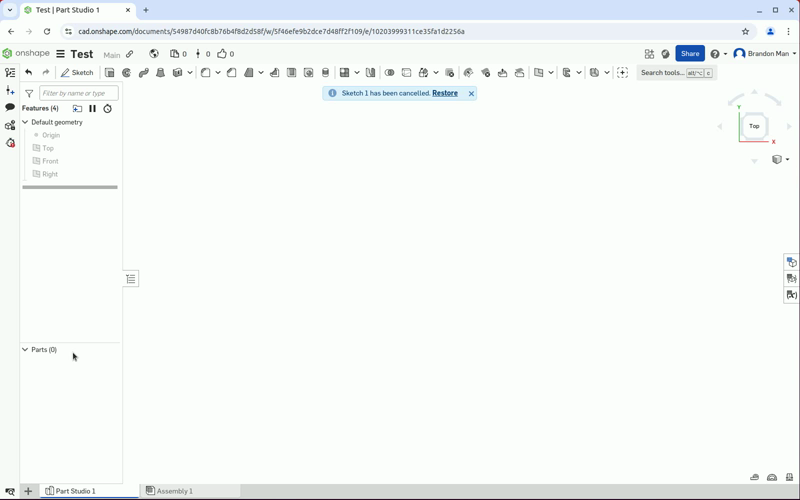
key(y)
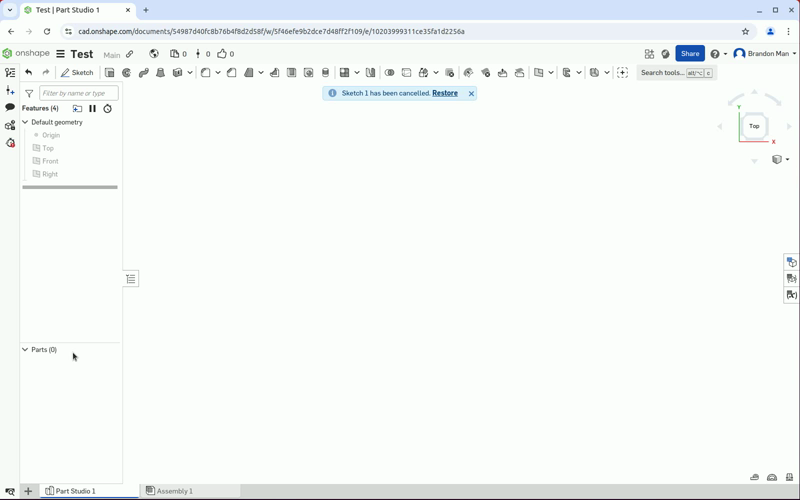
key(shift+p)
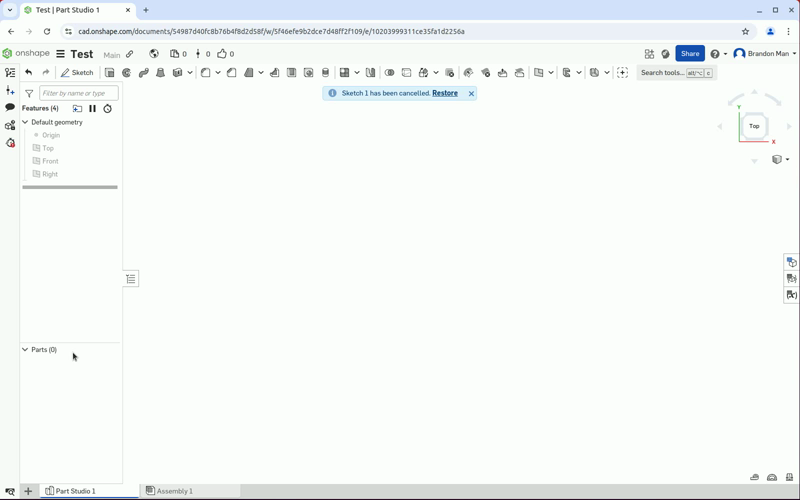
key(space)
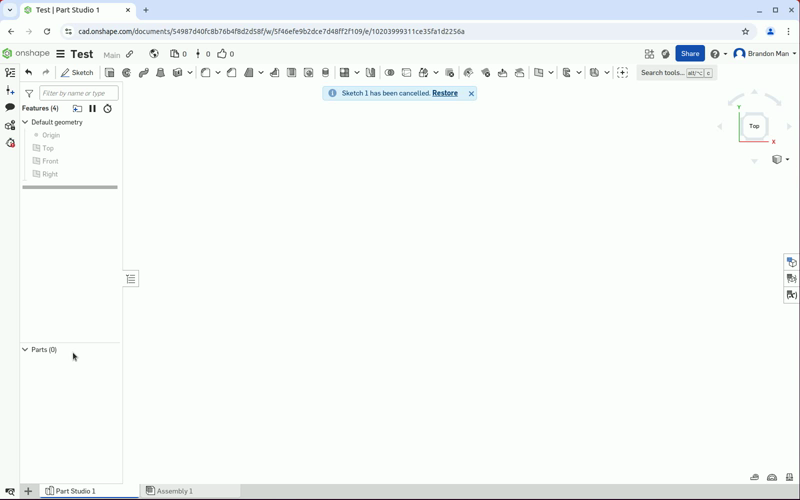
key_down(shift)
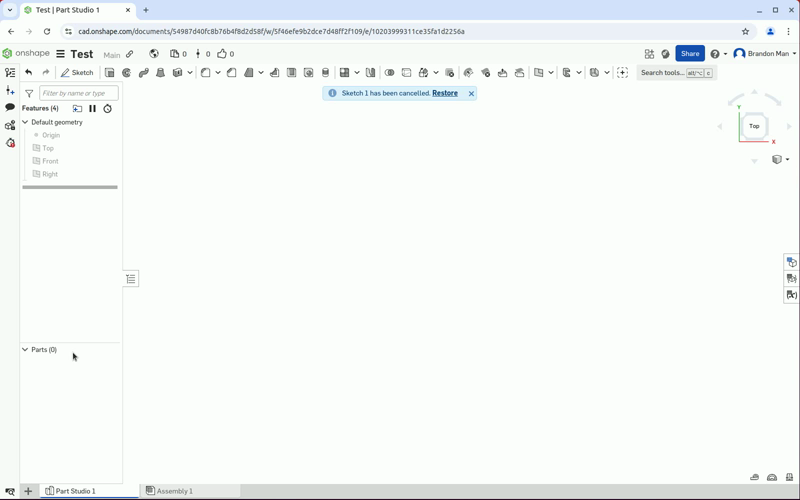
key(up)
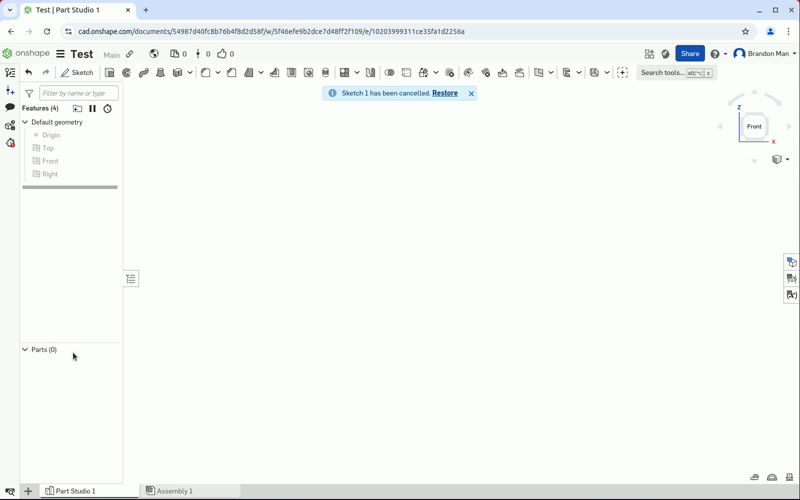
key_up(shift)
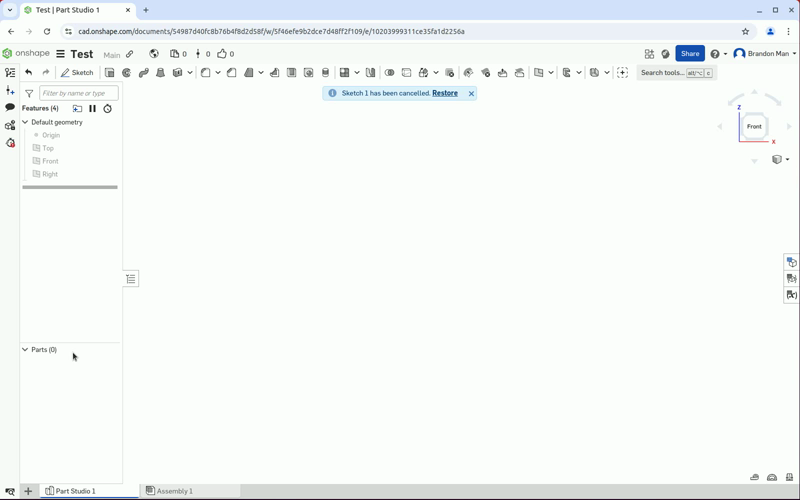
mouse_move(73, 352)
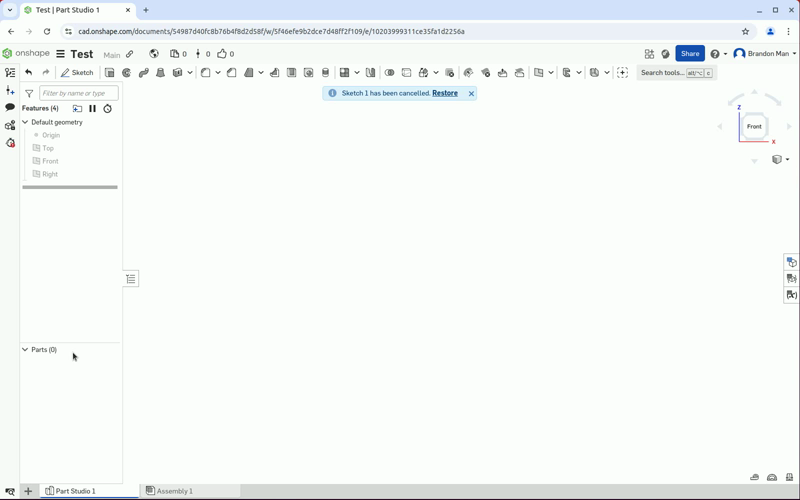
key(shift+y)
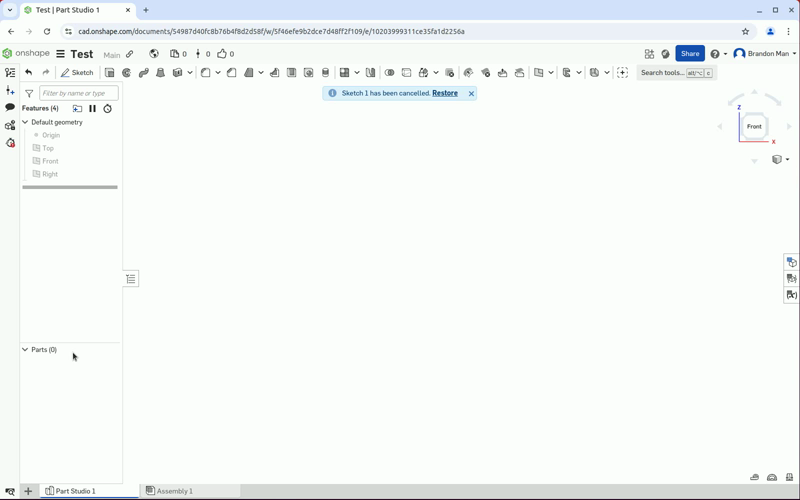
key(shift+s)
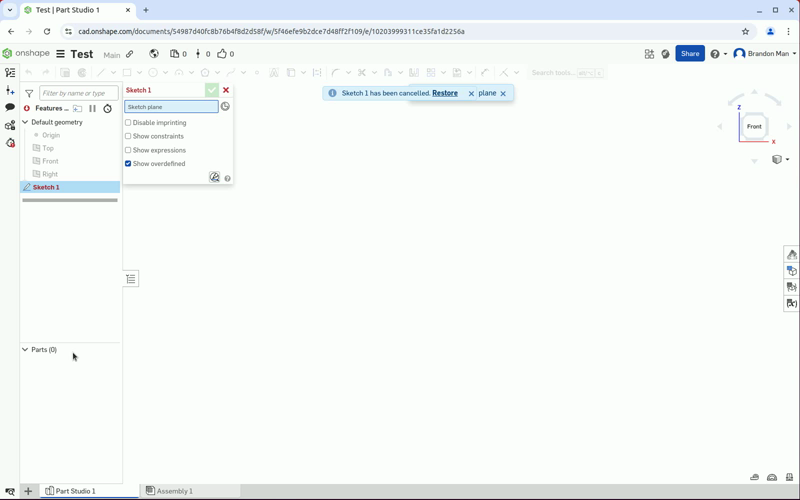
mouse_move(73, 163)
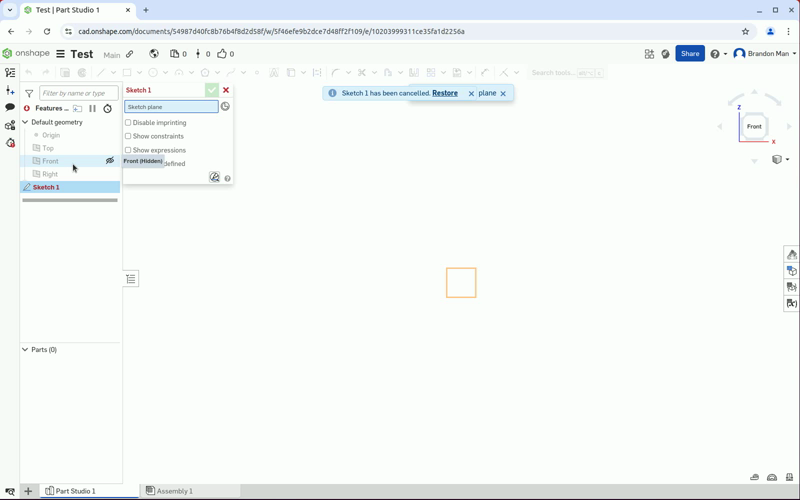
click(73, 163)
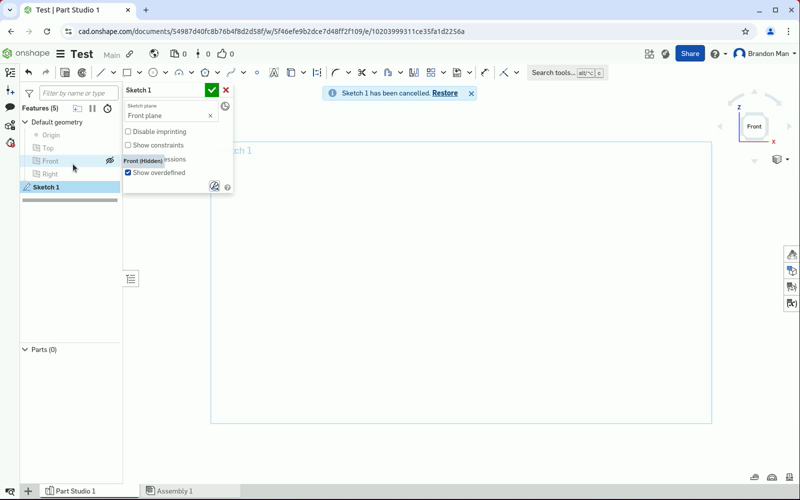
mouse_move(73, 352)
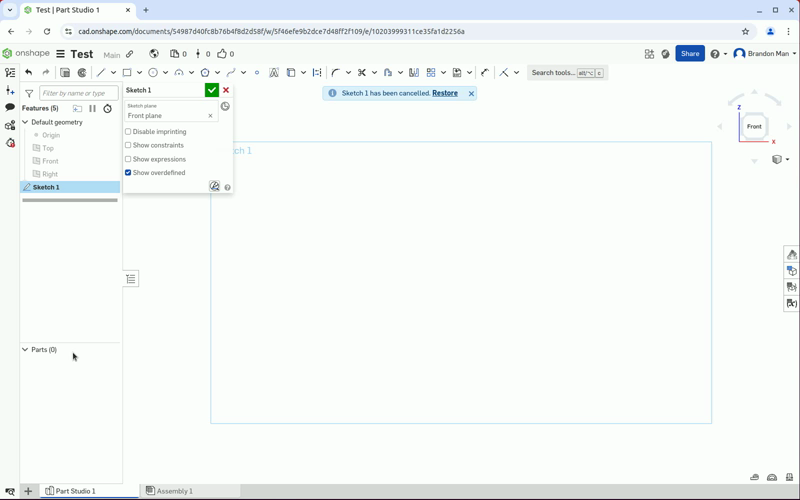
key(y)
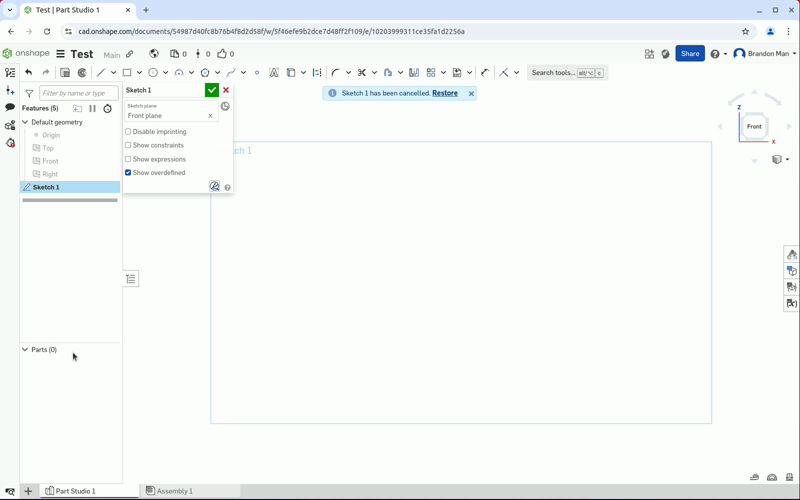
key(l)
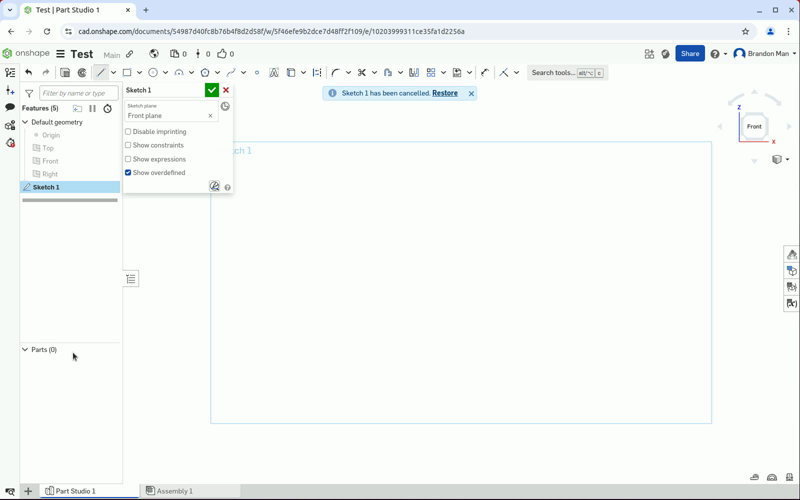
key_down(shift)
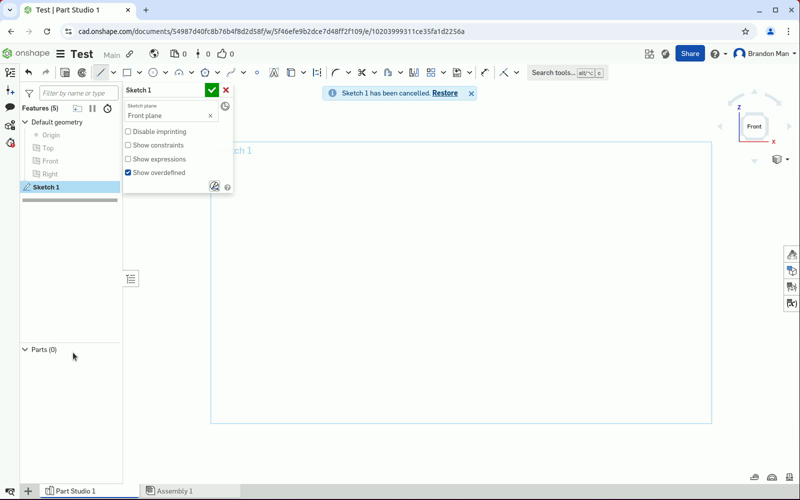
mouse_move(348, 226)
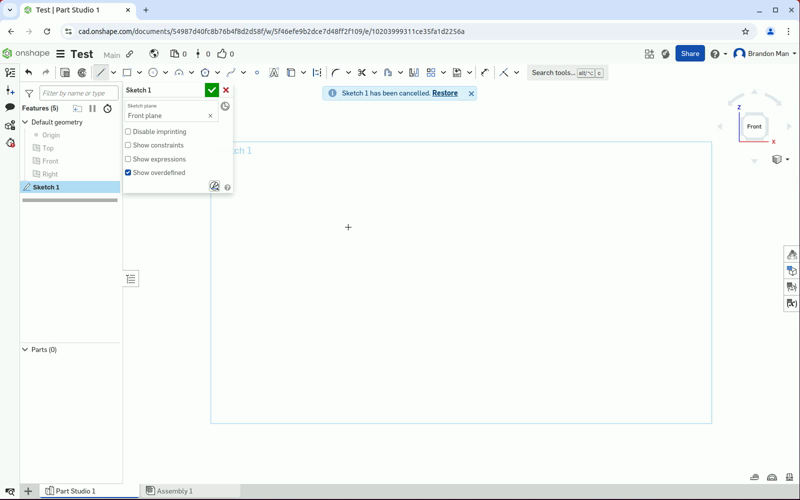
click(348, 226)
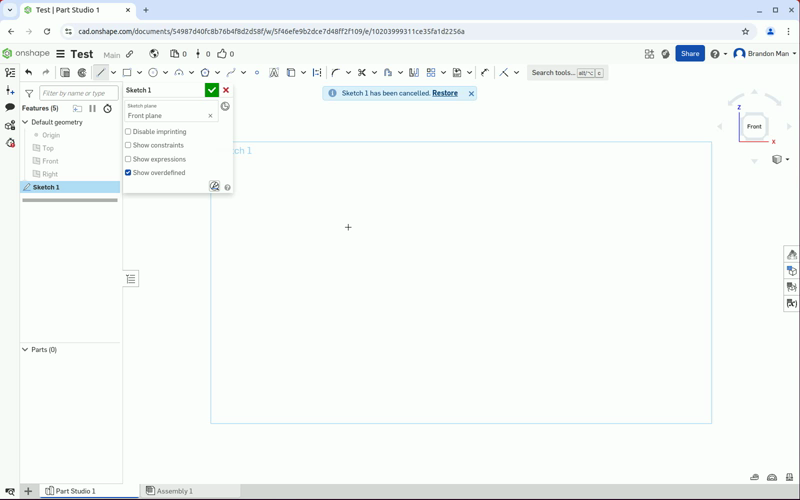
key_up(shift)
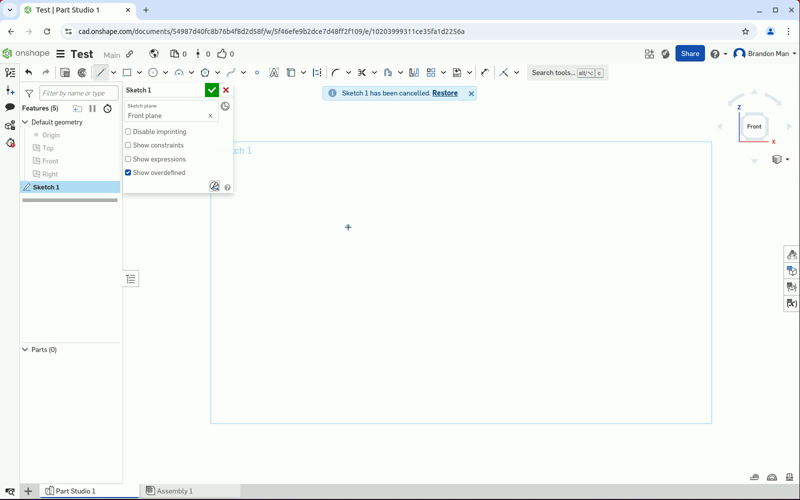
key_down(shift)
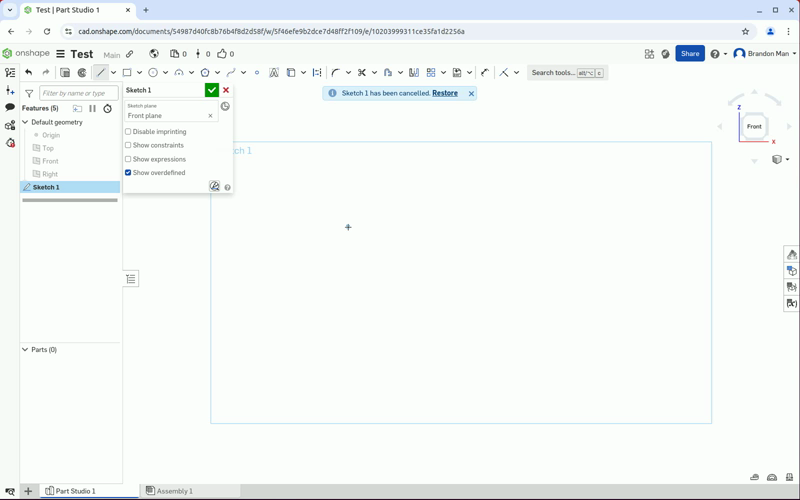
mouse_move(460, 371)
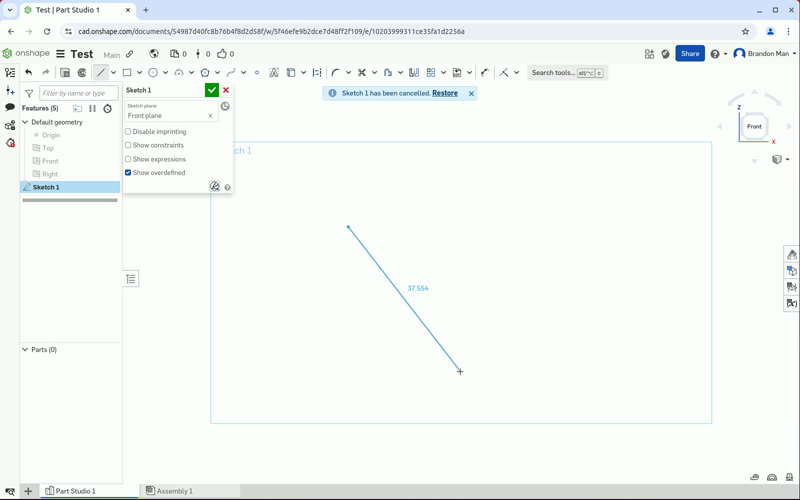
click(460, 371)
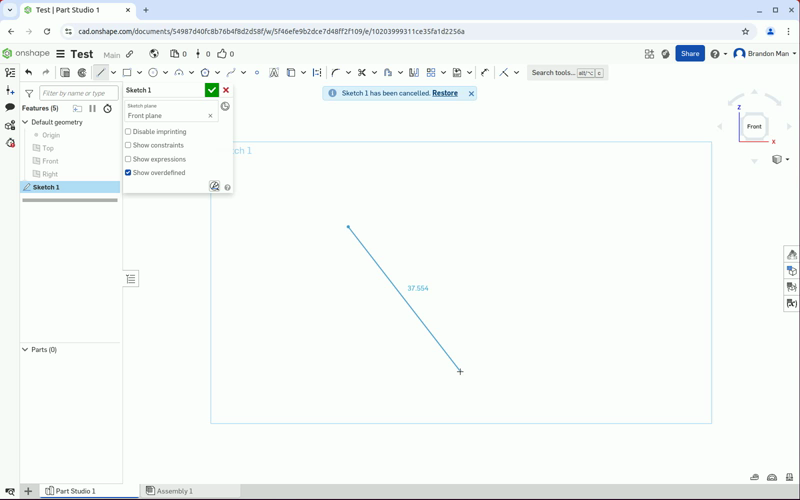
key_up(shift)
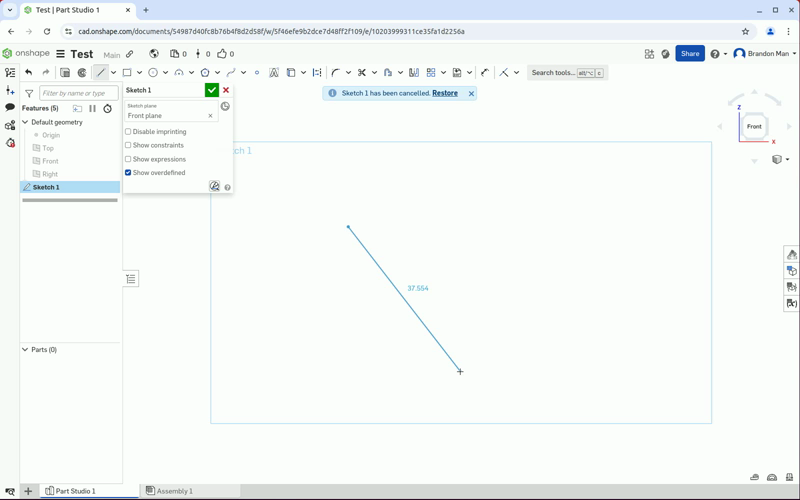
key_down(shift)
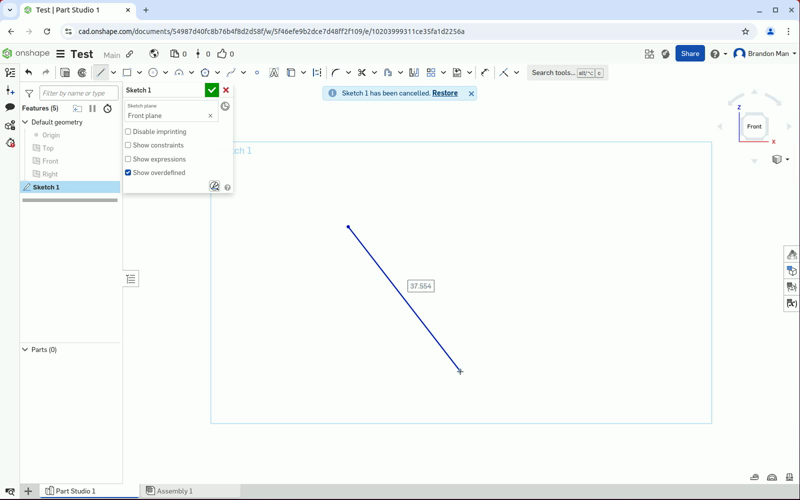
mouse_move(531, 226)
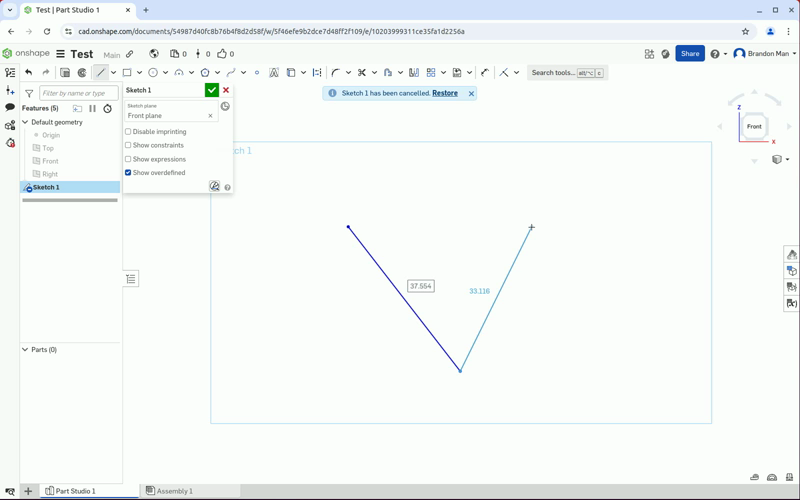
click(531, 226)
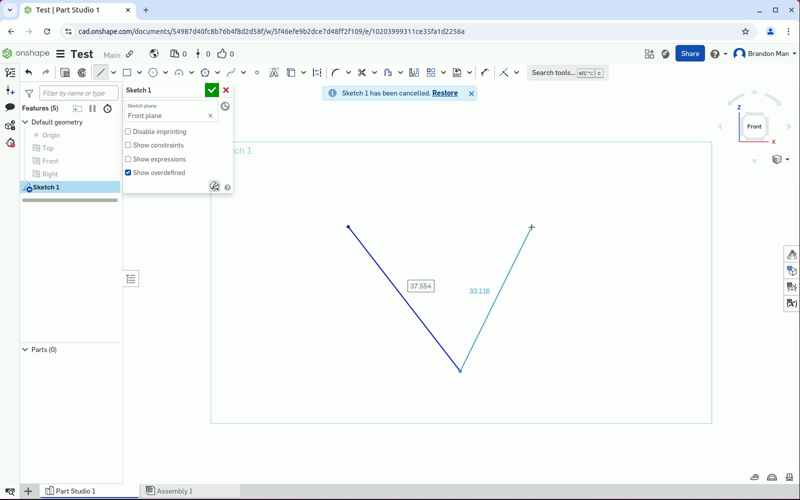
key_up(shift)
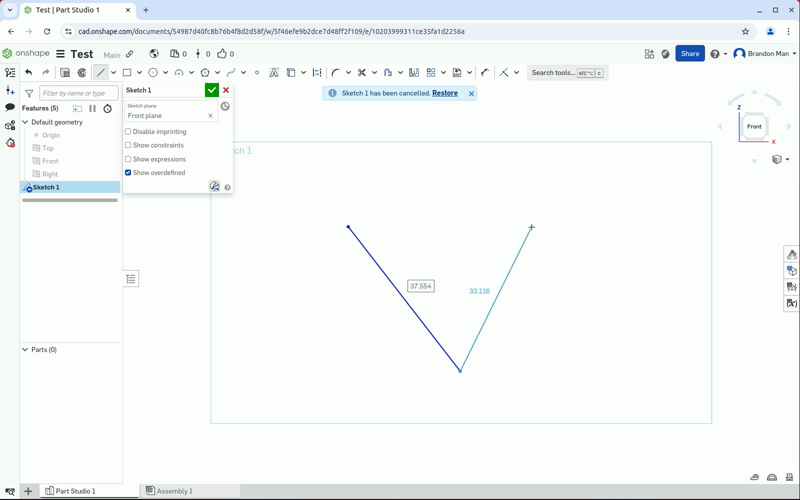
key_down(shift)
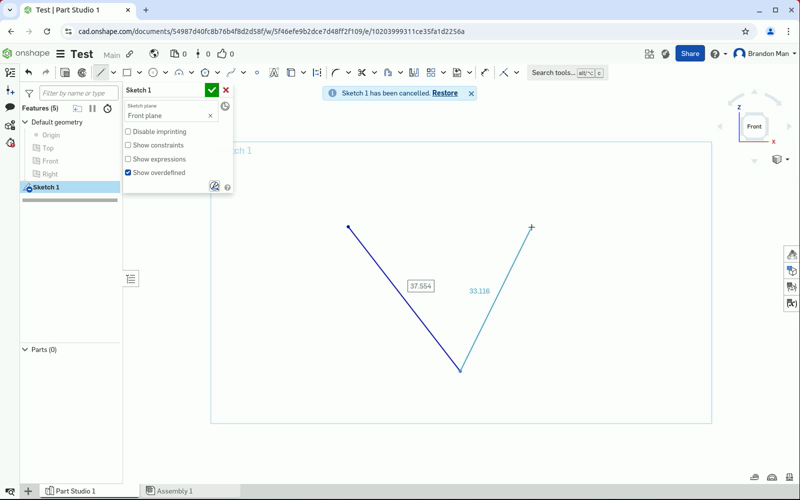
mouse_move(348, 226)
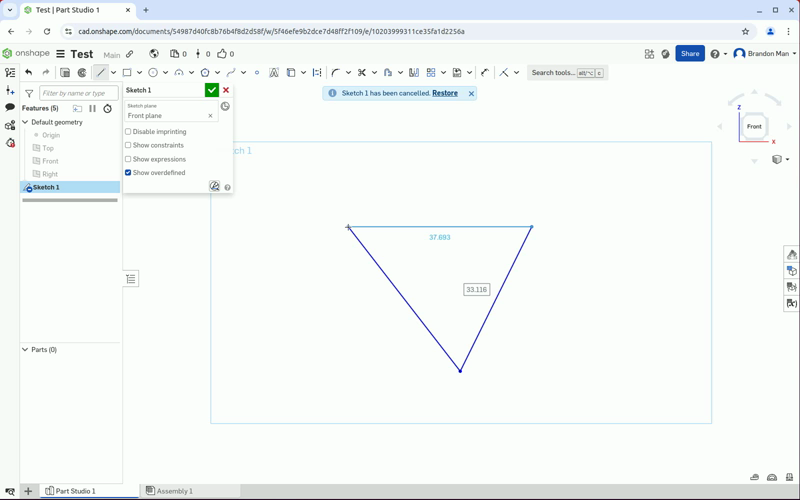
key_up(shift)
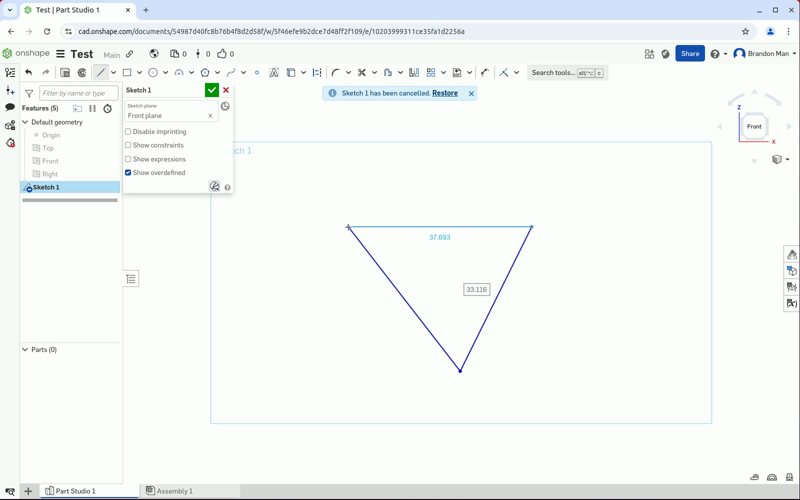
click(348, 226)
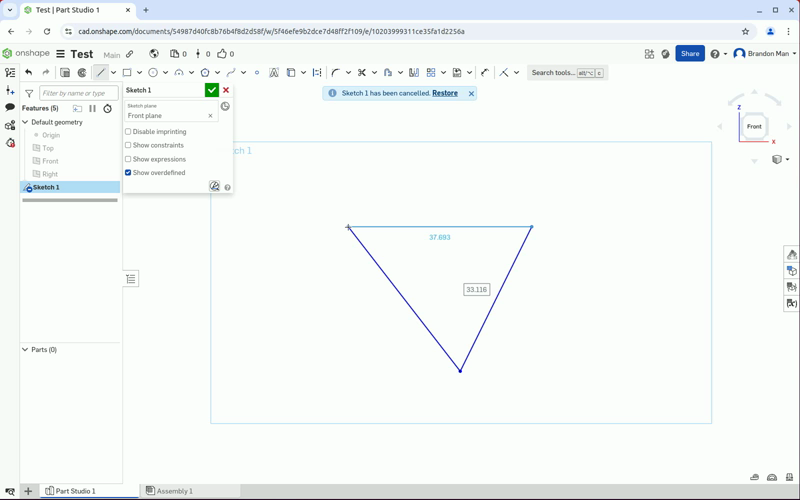
key(esc)
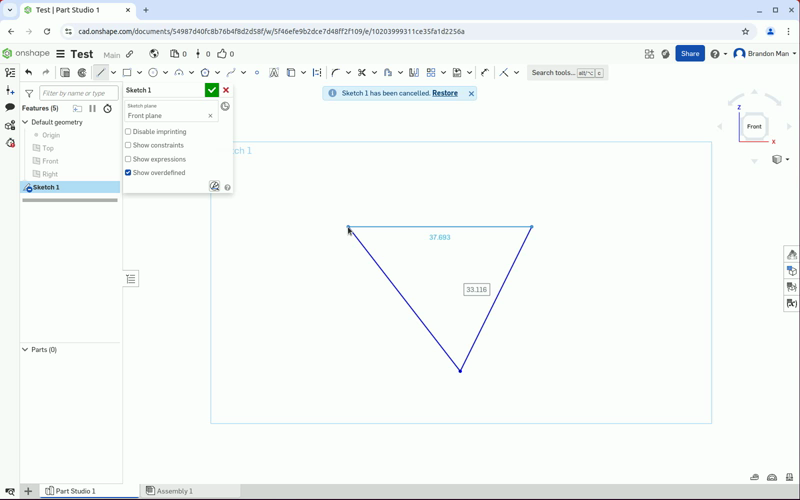
key(l)
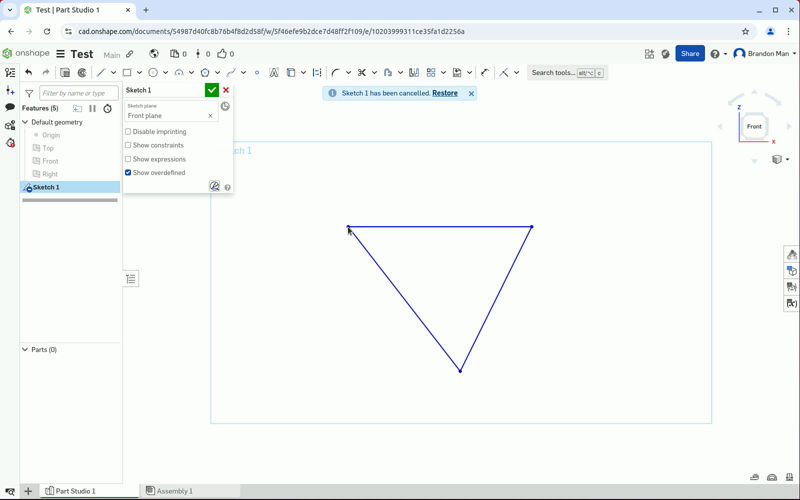
key_down(shift)
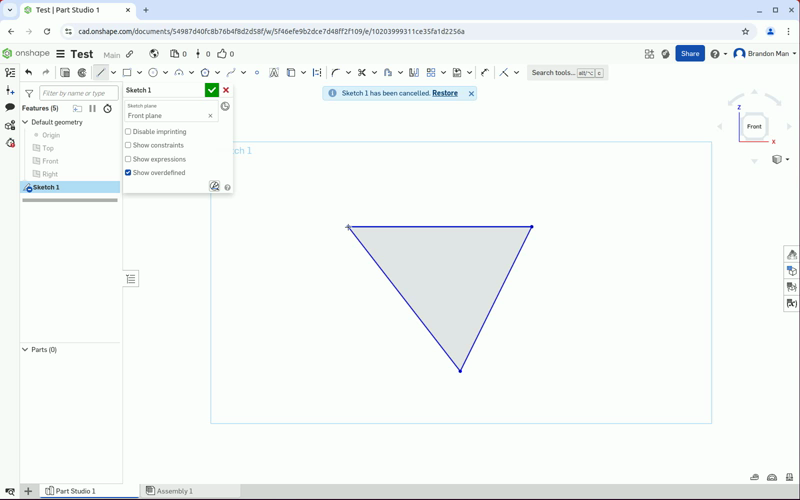
mouse_move(363, 234)
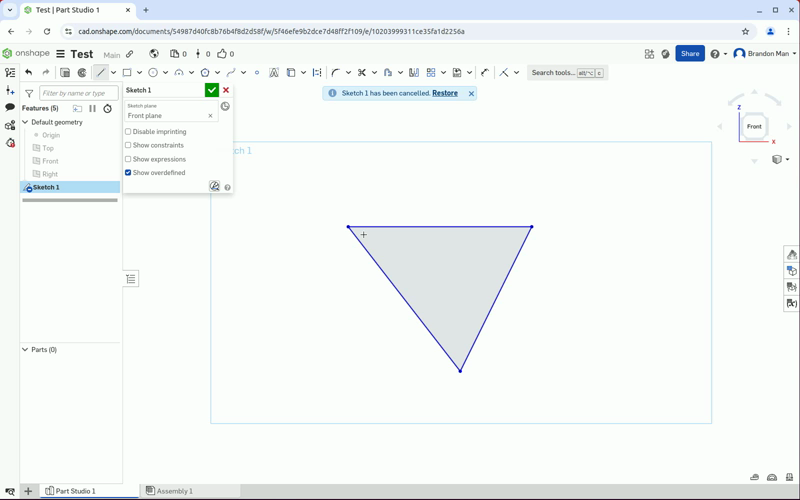
click(363, 234)
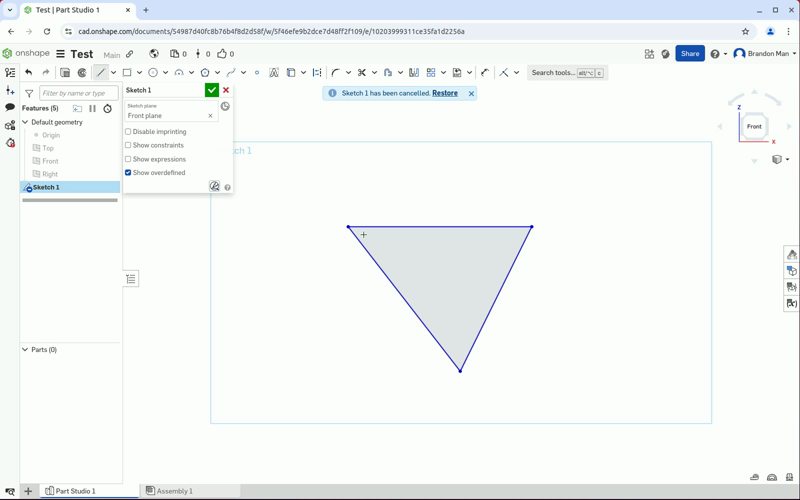
key_up(shift)
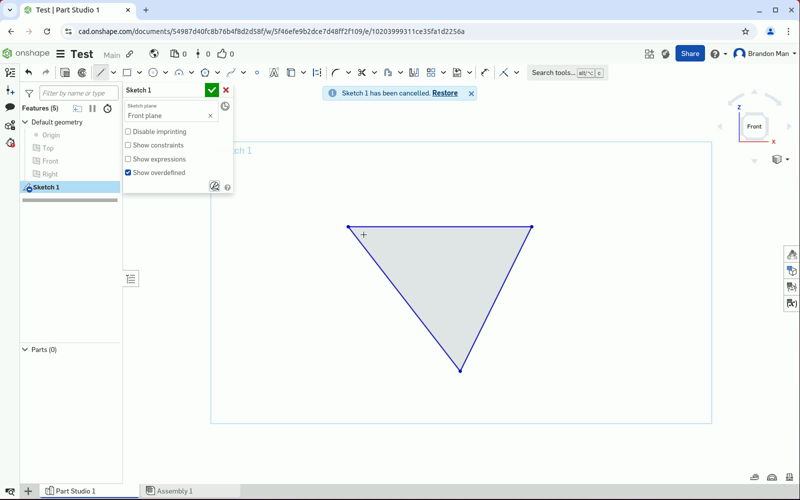
key_down(shift)
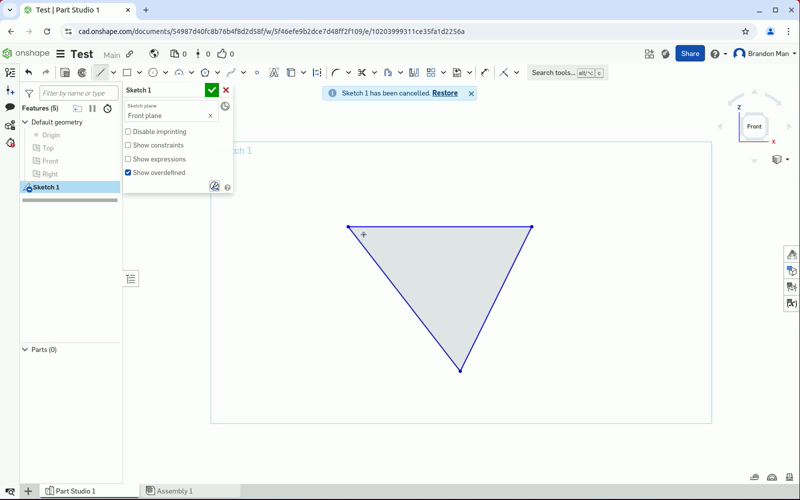
mouse_move(460, 361)
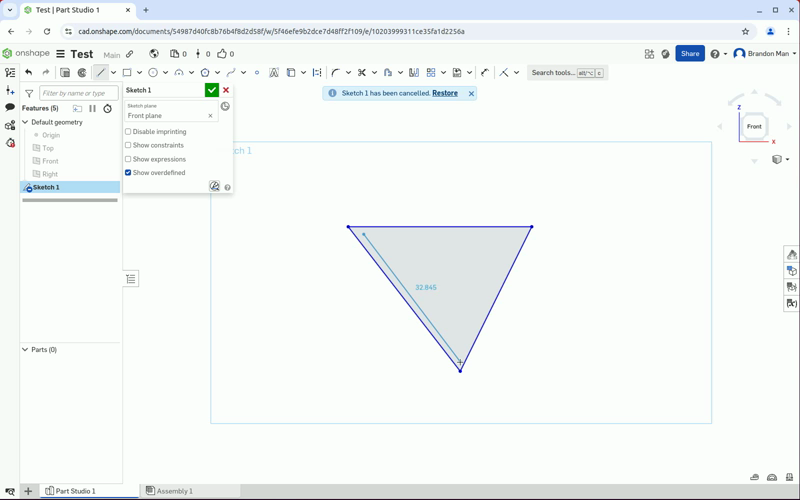
click(460, 361)
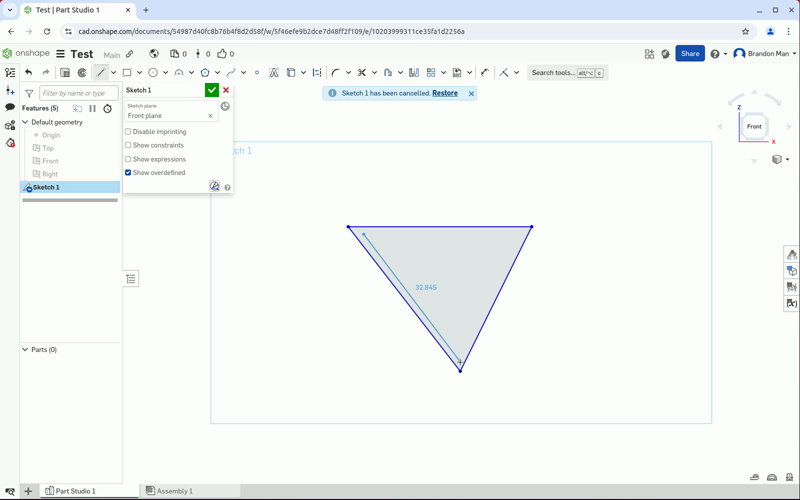
key_up(shift)
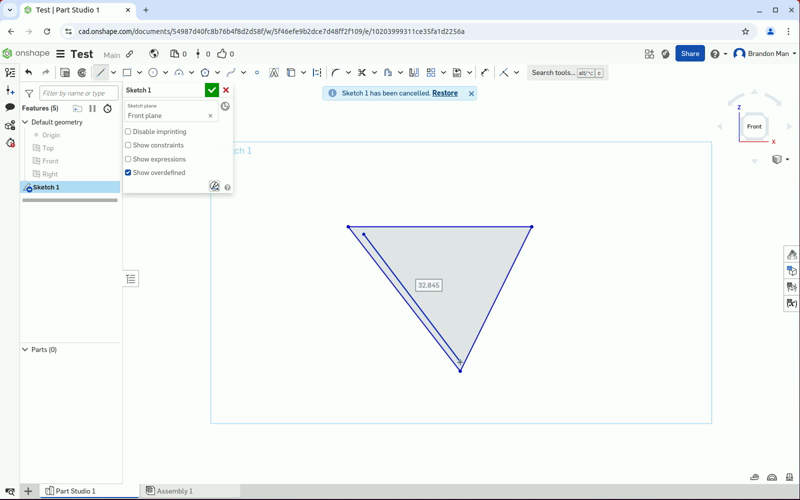
key_down(shift)
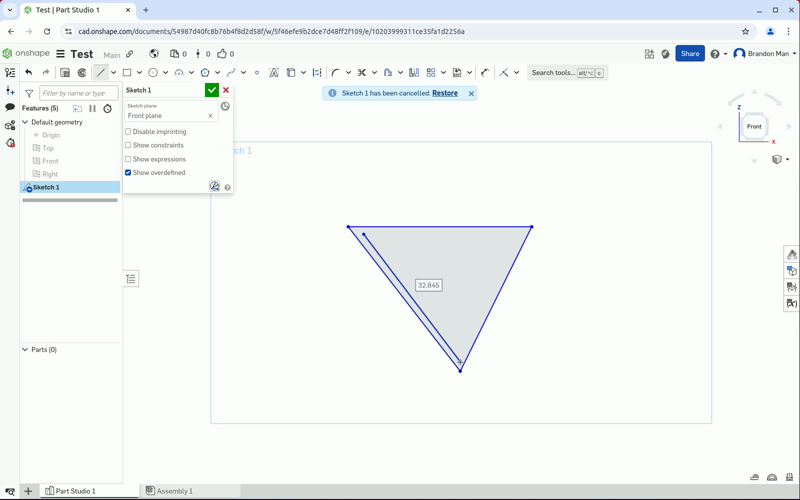
mouse_move(522, 234)
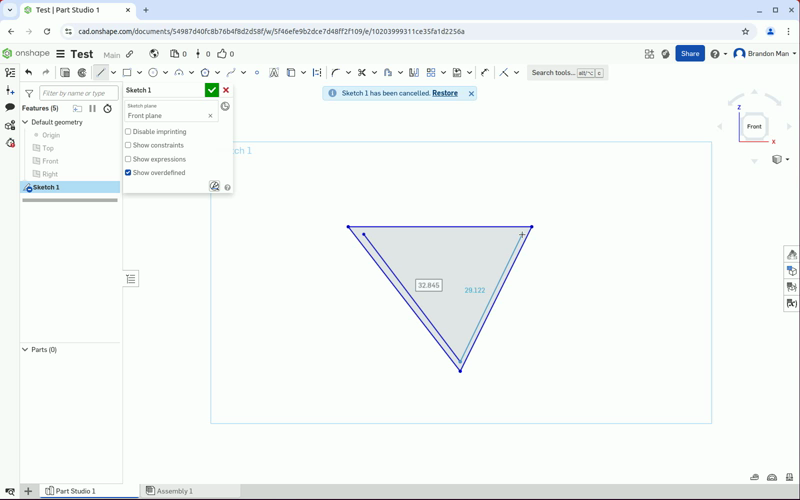
click(522, 234)
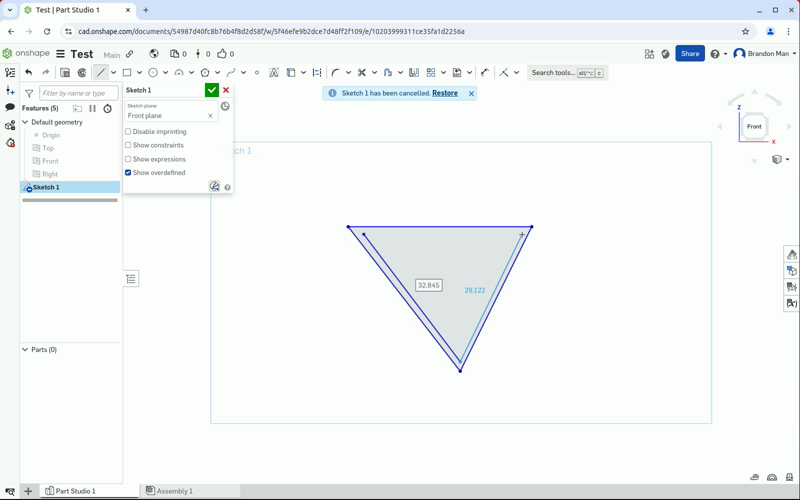
key_up(shift)
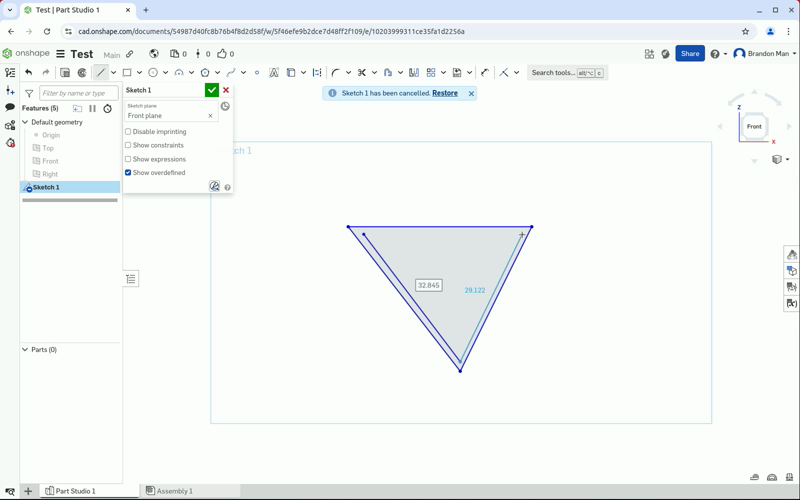
key_down(shift)
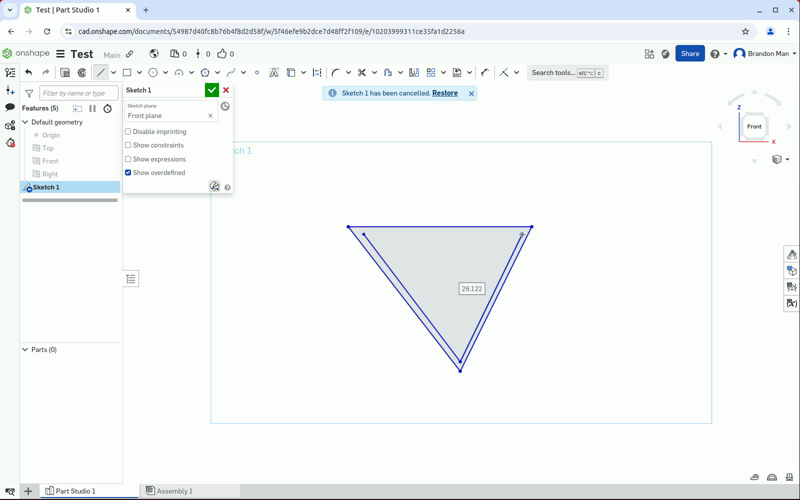
mouse_move(363, 234)
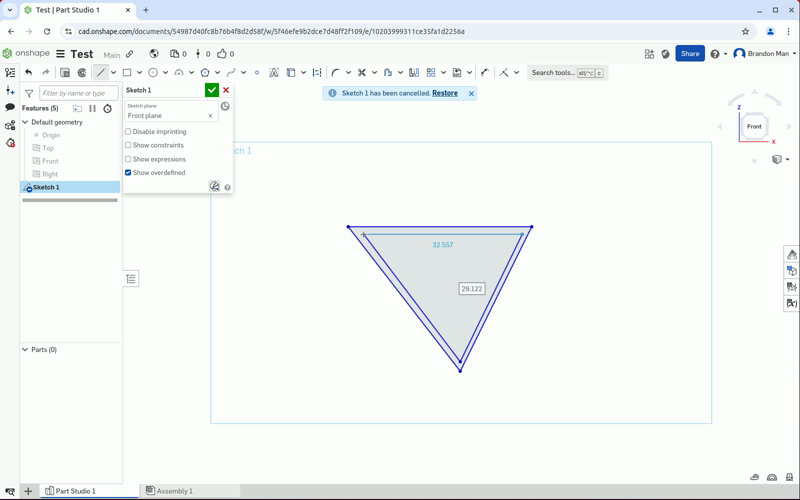
key_up(shift)
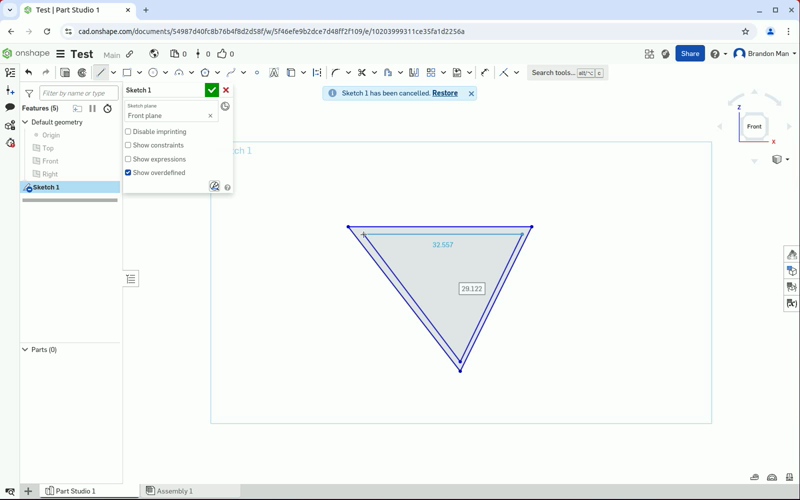
click(363, 234)
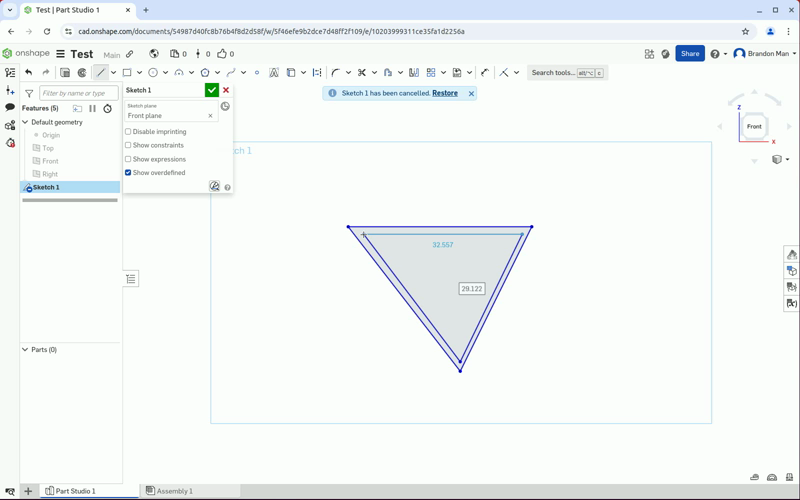
key(esc)
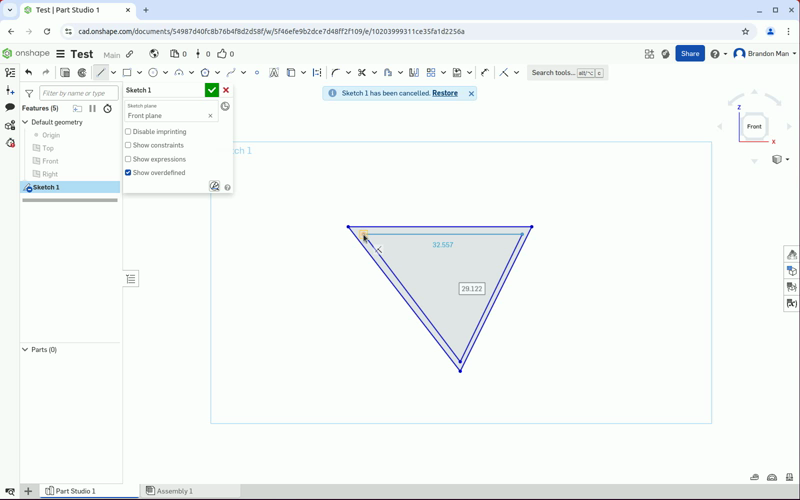
mouse_move(403, 292)
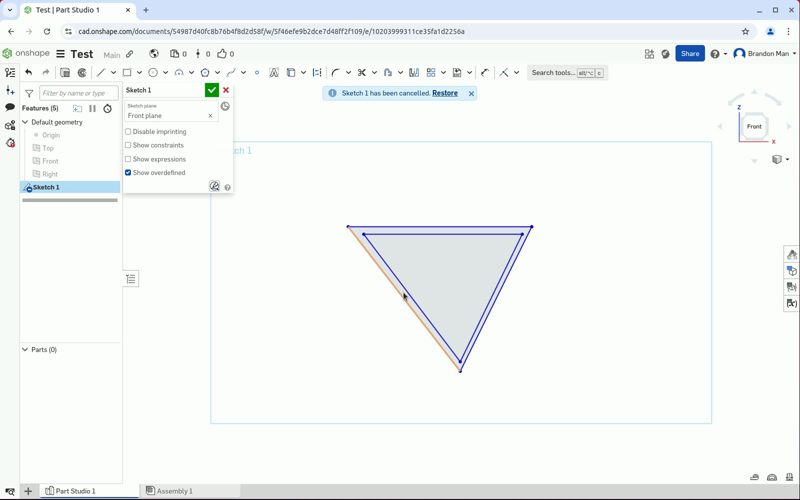
click(403, 292)
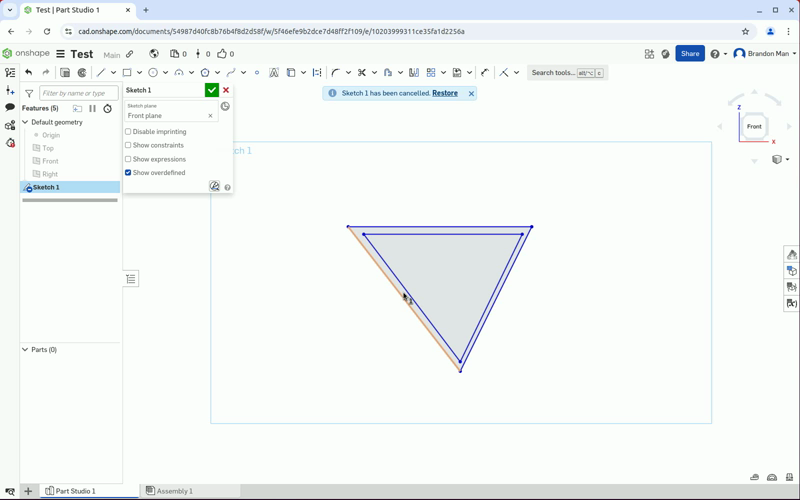
mouse_move(73, 352)
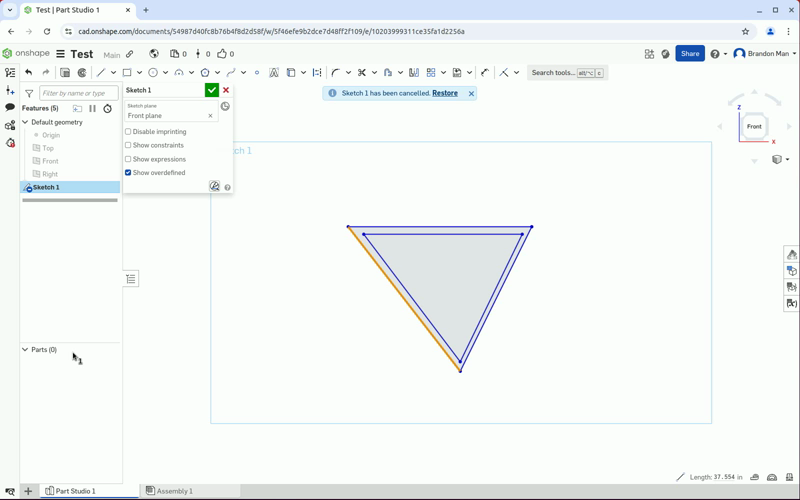
key(shift+y)
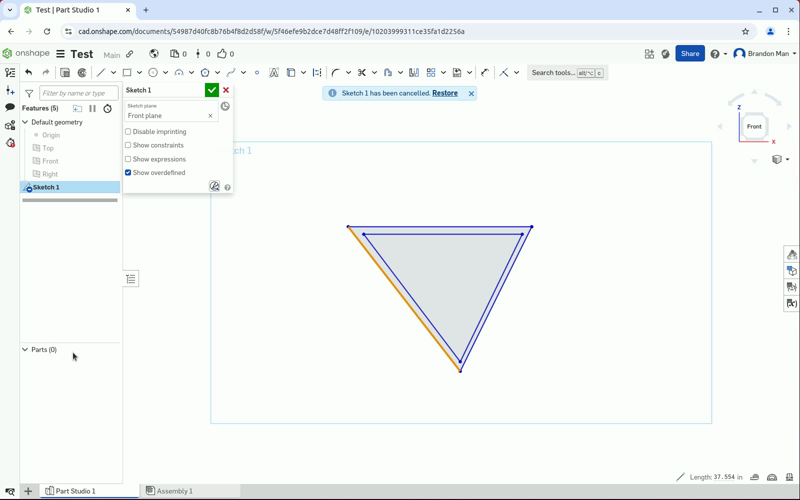
key(shift+e)
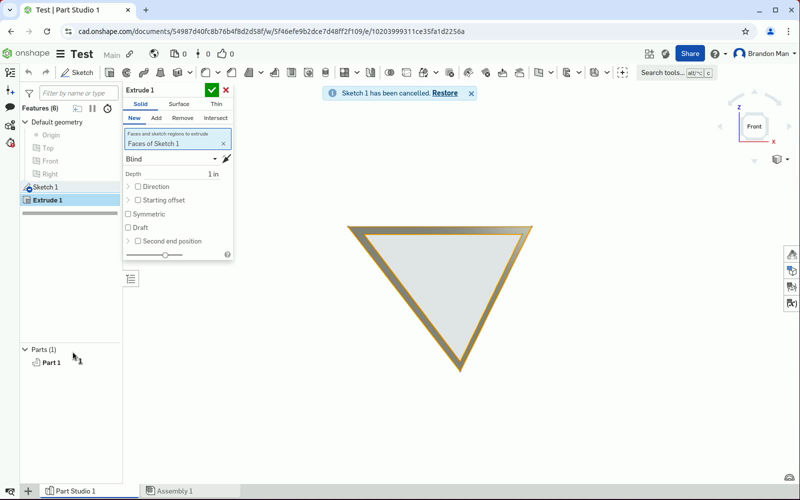
mouse_move(143, 106)
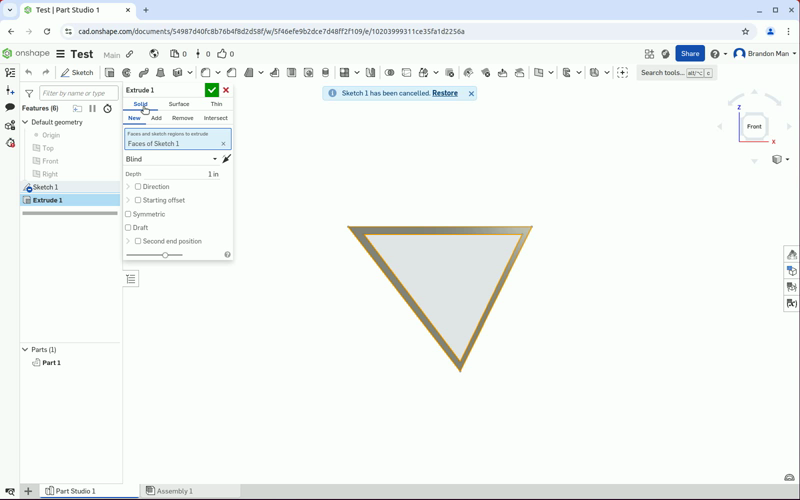
click(143, 106)
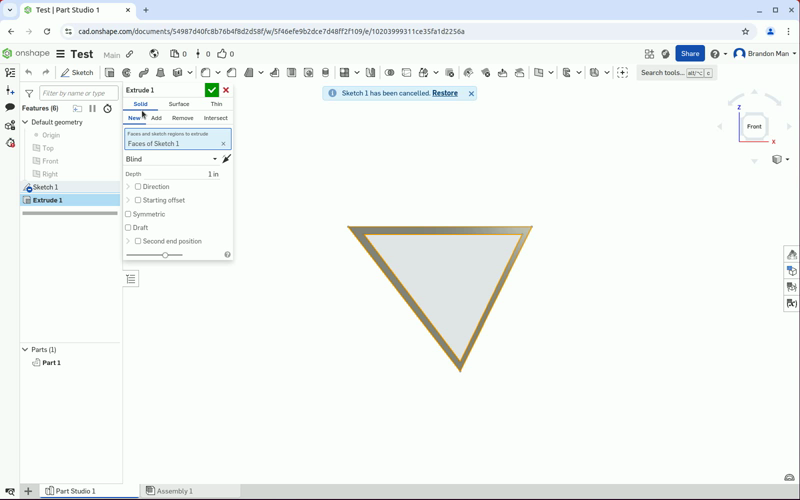
mouse_move(137, 120)
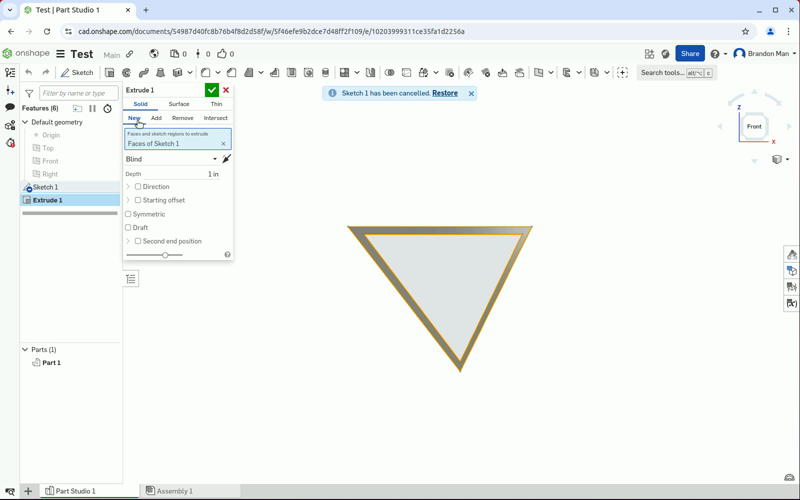
click(137, 120)
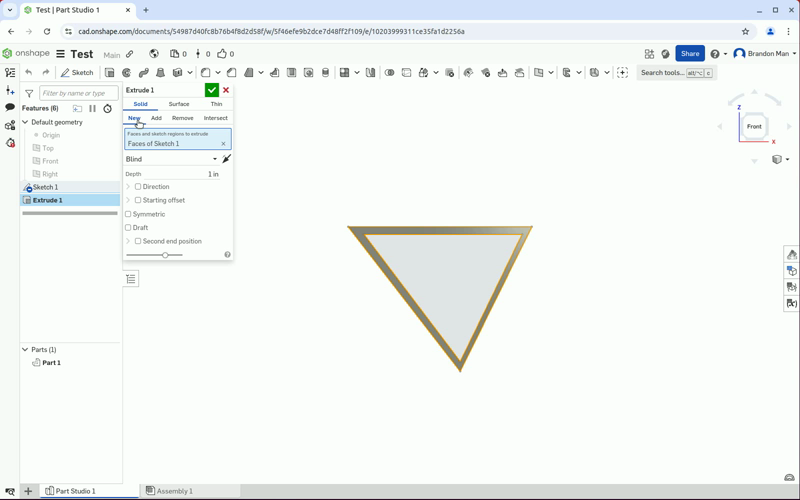
key(tab, 4)
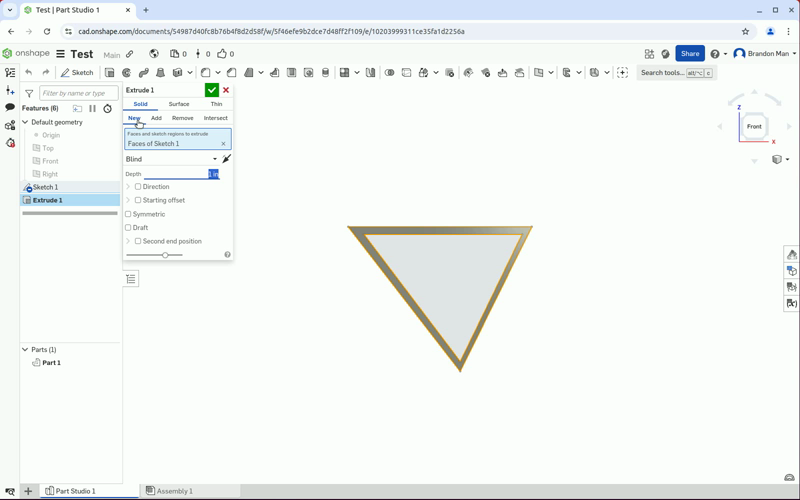
text(0.963)
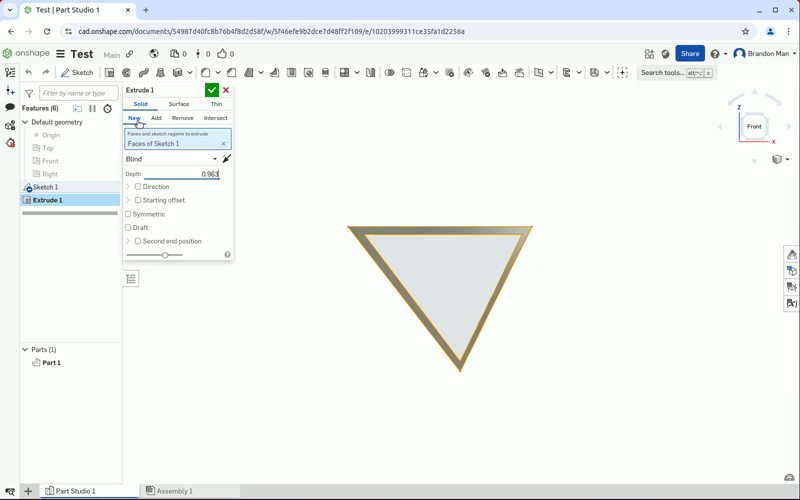
key(enter)
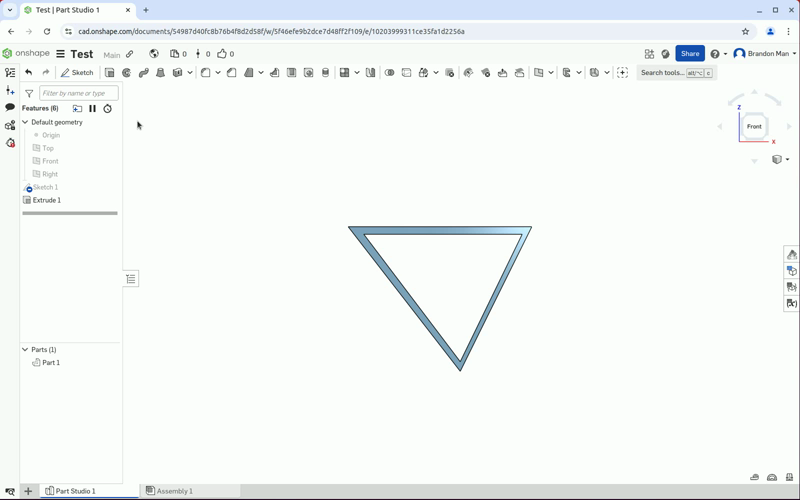
key(shift+h)
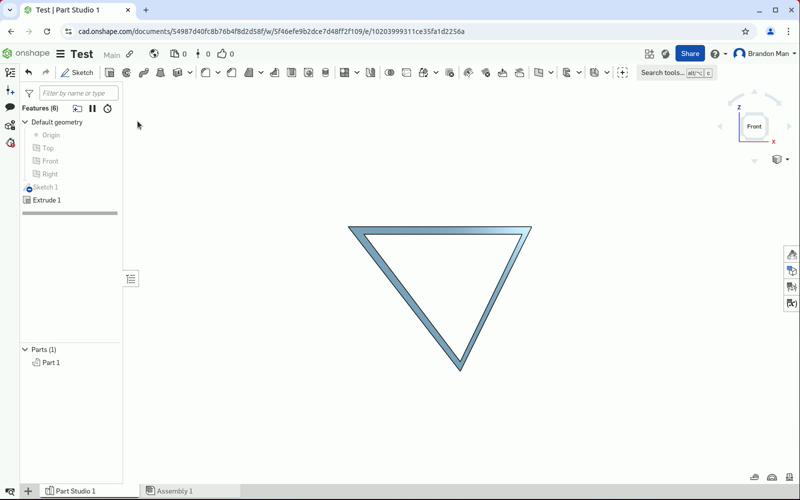
key(shift+h)
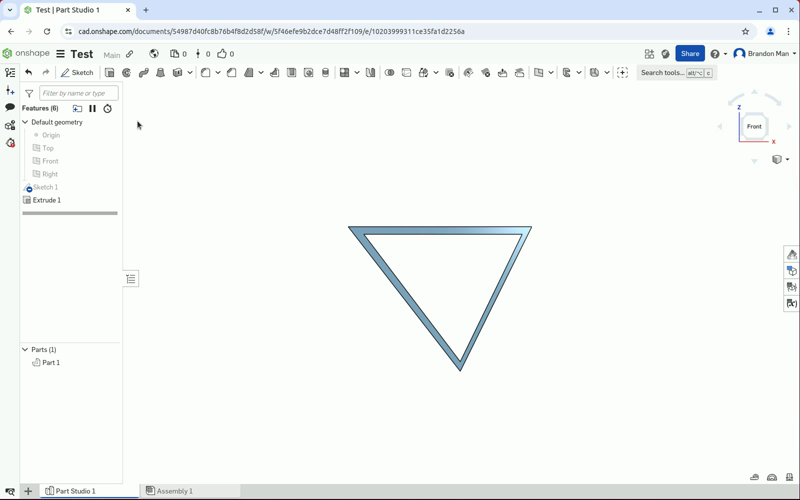
mouse_move(73, 189)
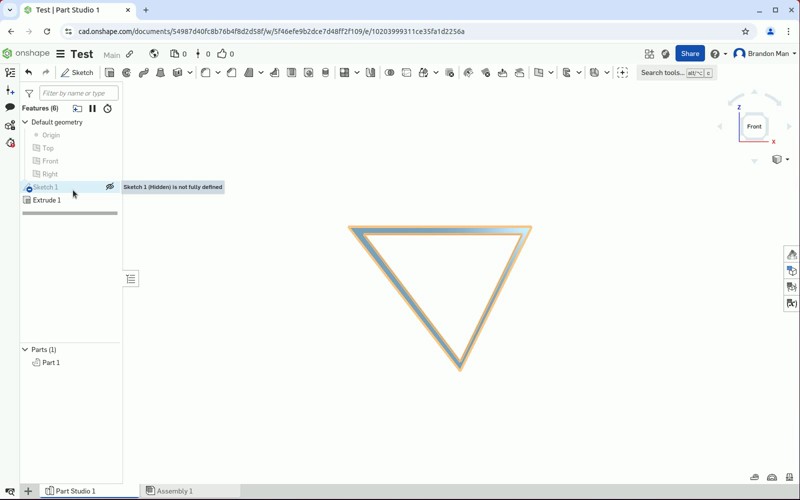
click(73, 189)
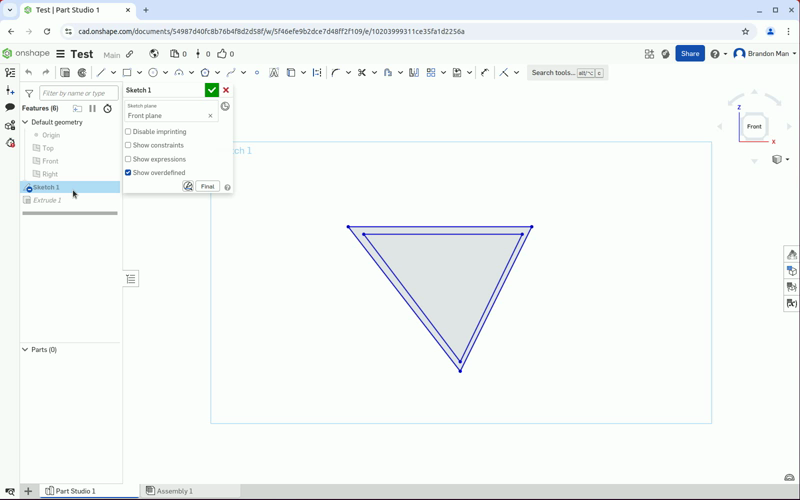
mouse_move(229, 92)
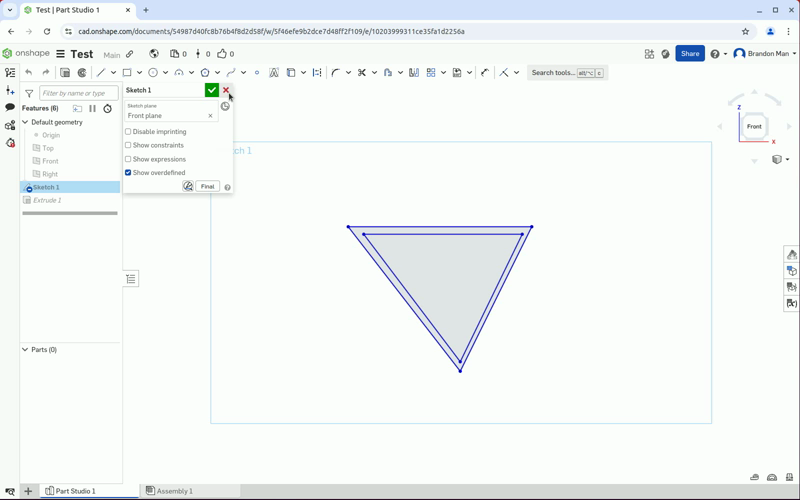
click(229, 92)
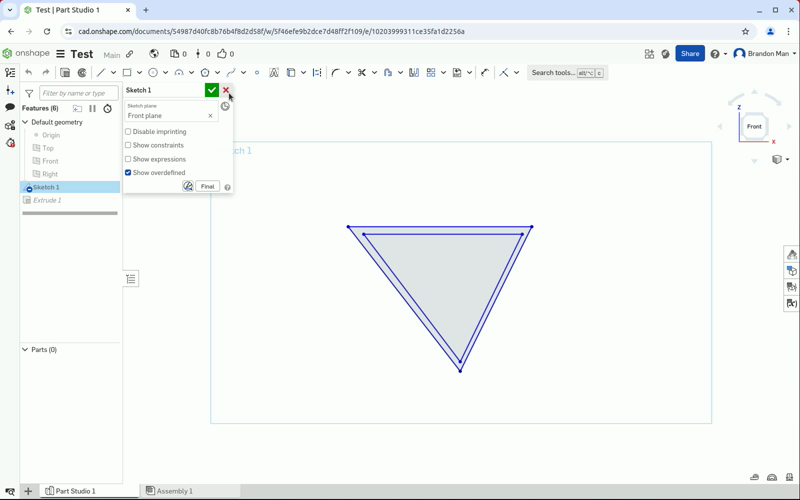
key(shift+s)
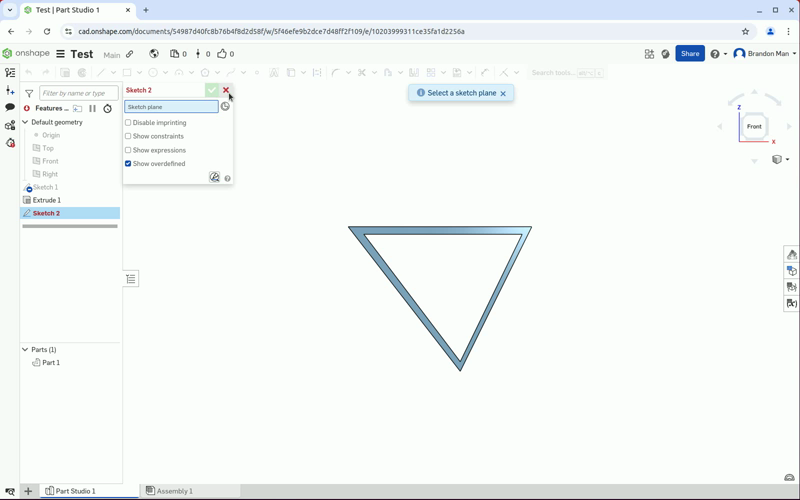
mouse_move(73, 163)
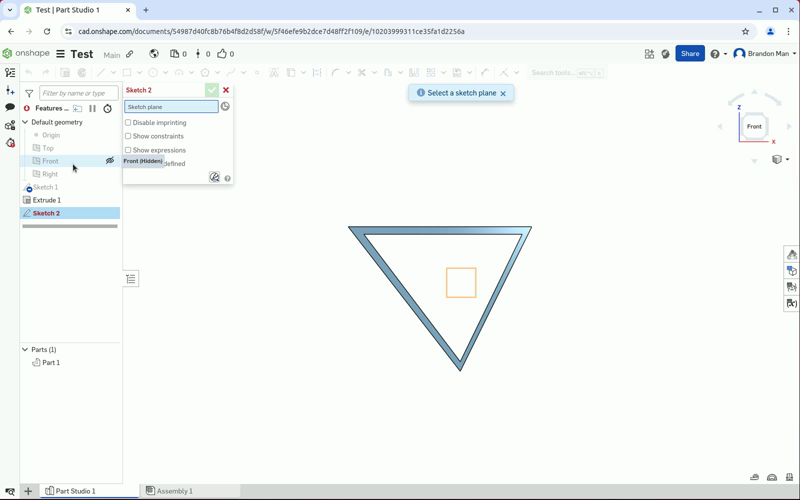
click(73, 163)
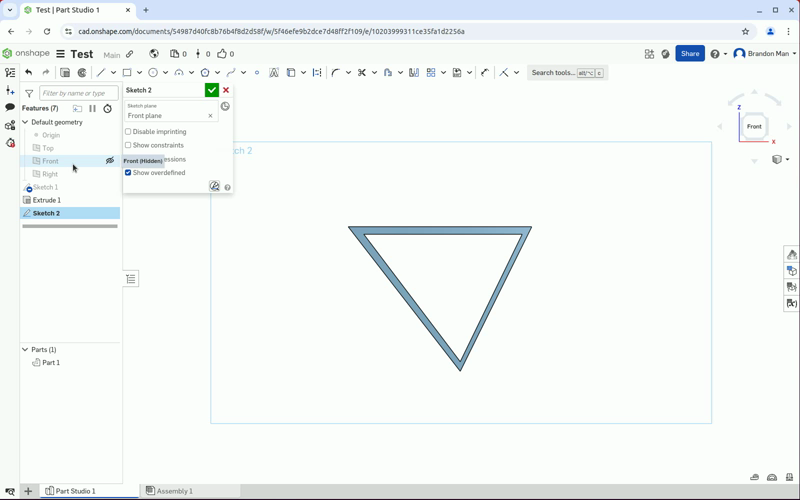
mouse_move(73, 352)
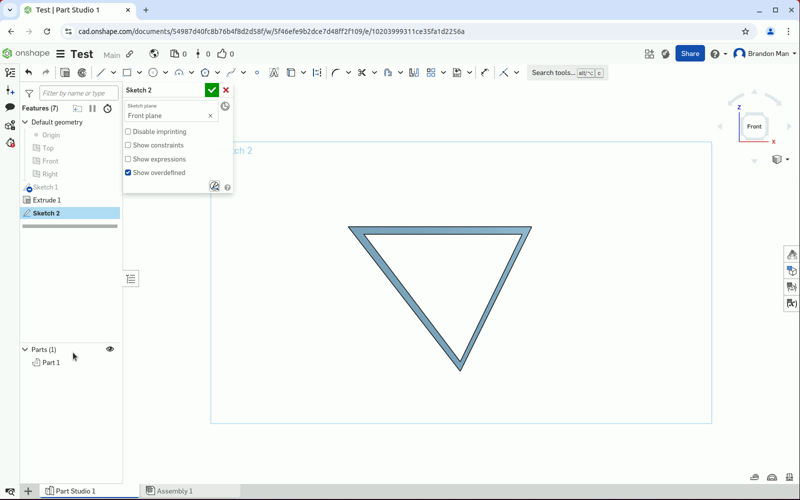
key(y)
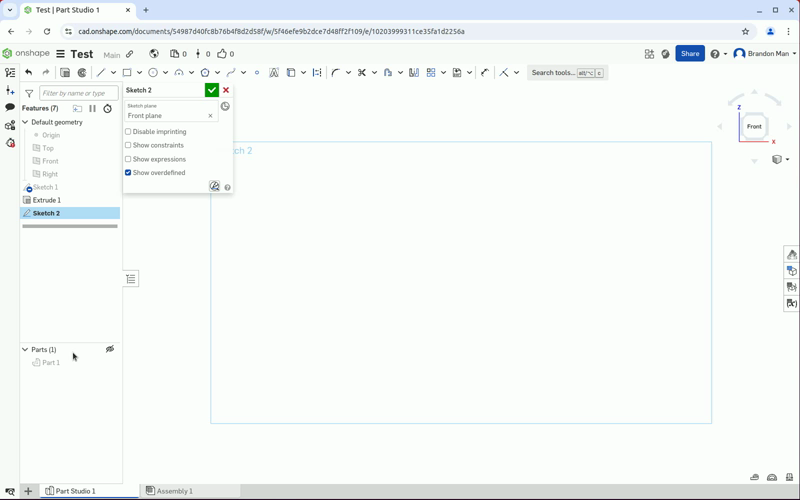
key(c)
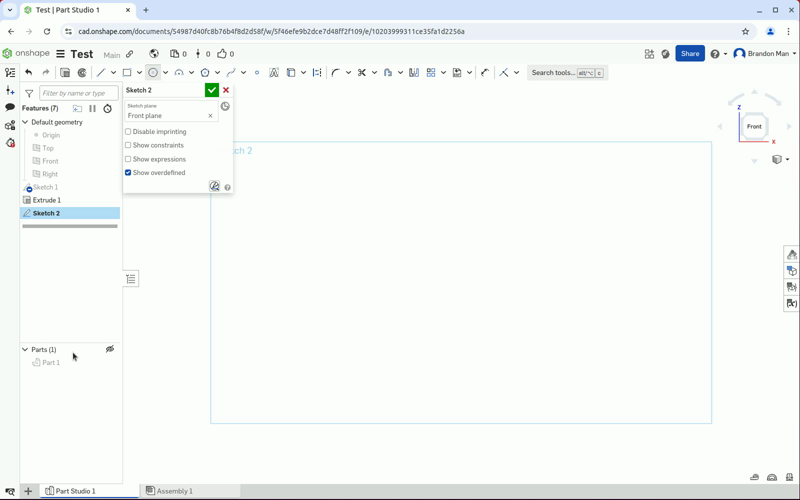
key_down(shift)
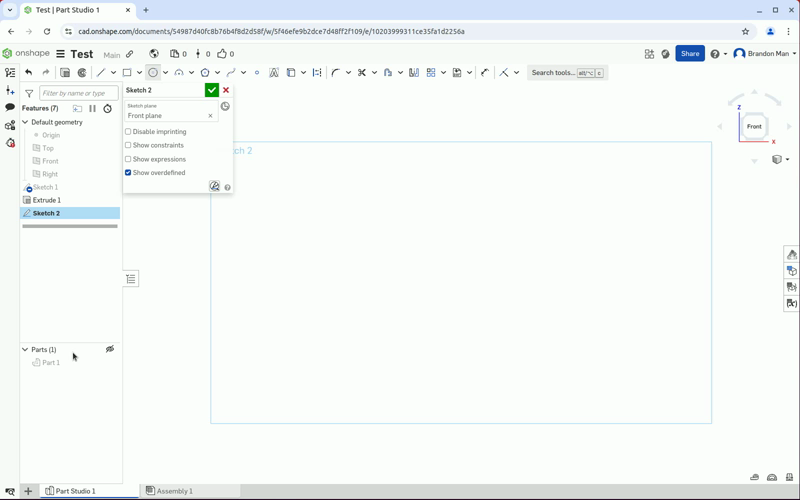
mouse_move(461, 372)
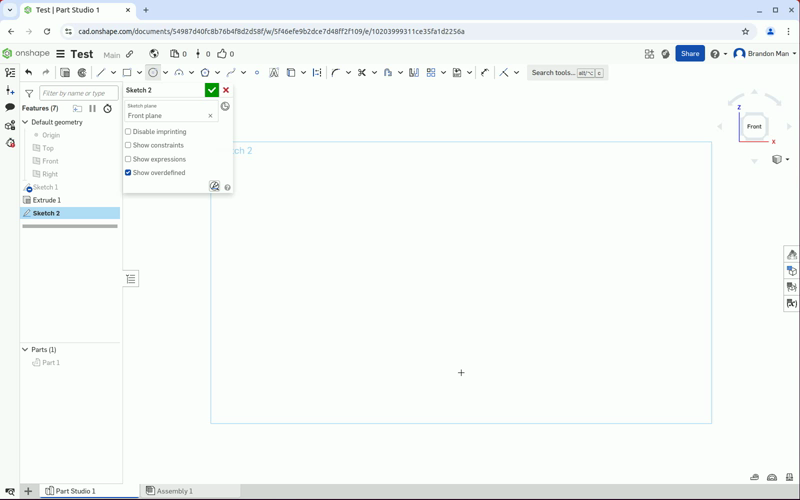
click(461, 372)
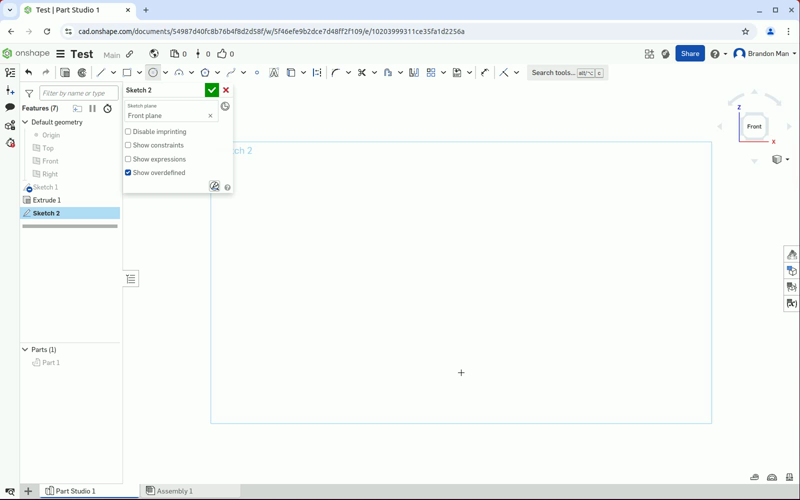
key_up(shift)
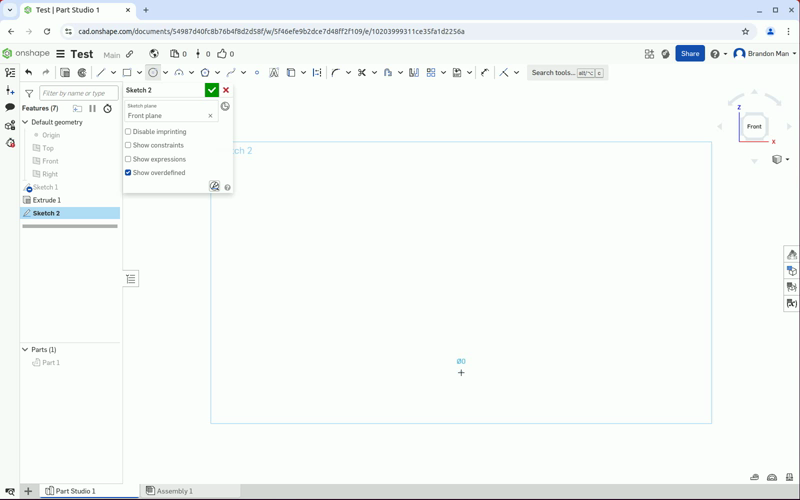
mouse_move(473, 372)
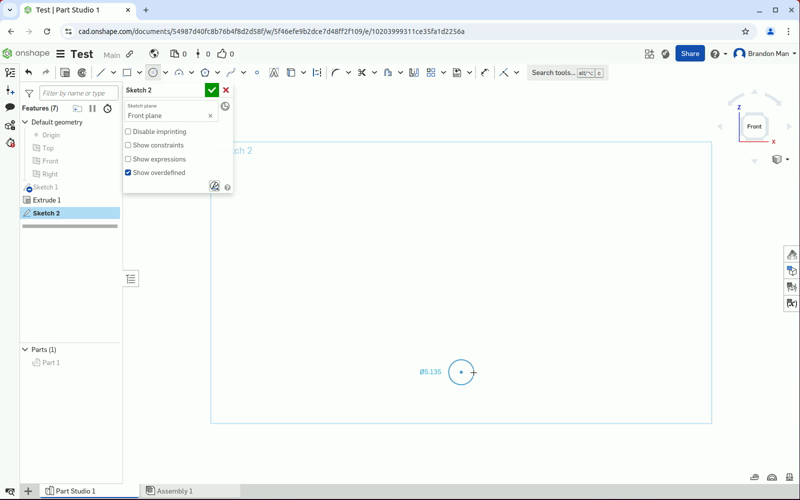
click(473, 372)
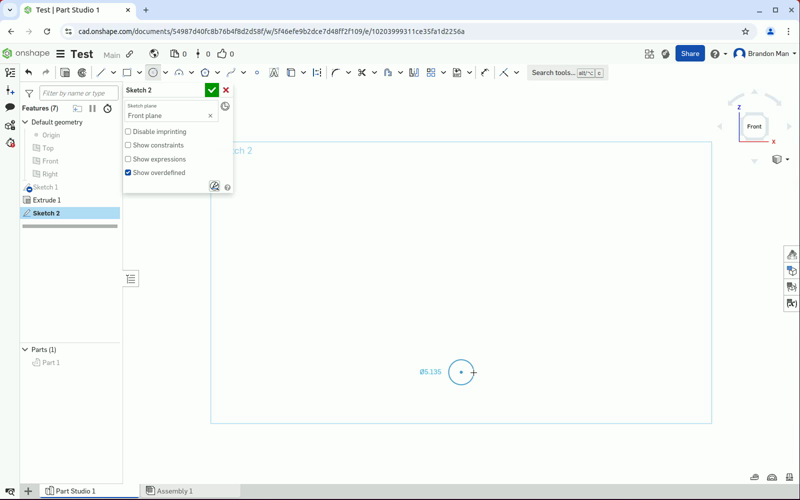
key(esc)
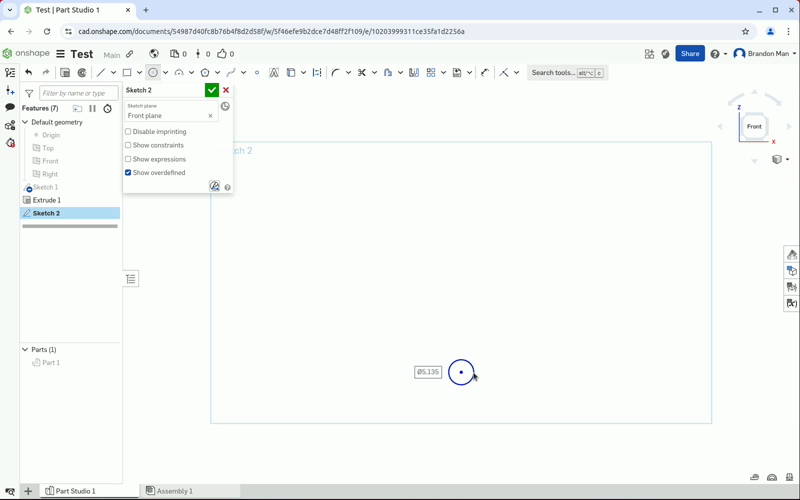
mouse_move(460, 374)
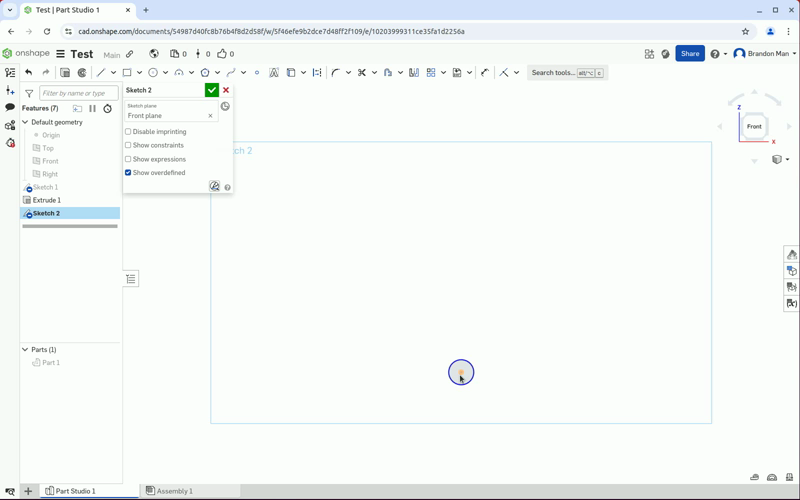
scroll(6)
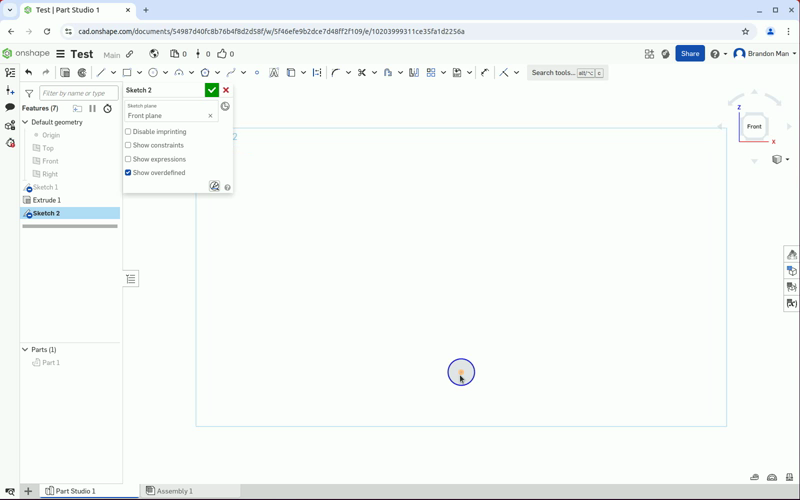
scroll(6)
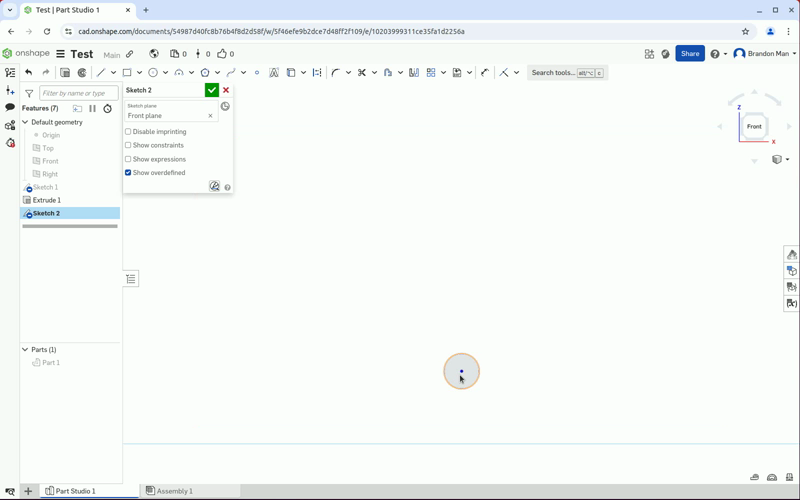
scroll(6)
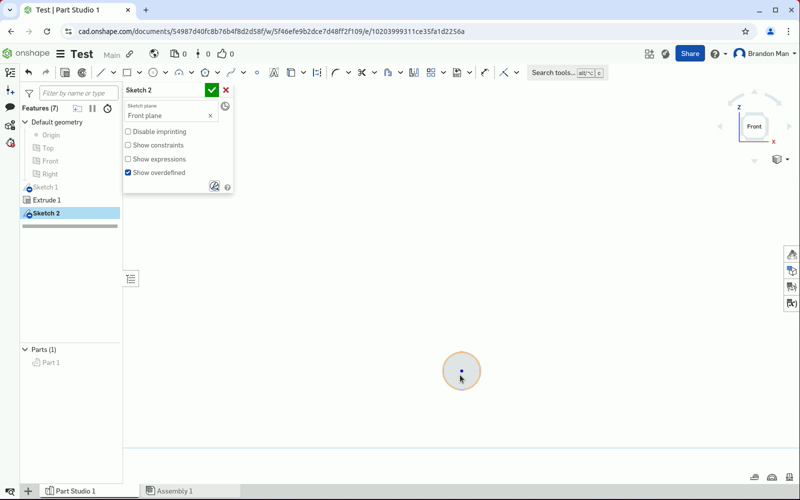
scroll(6)
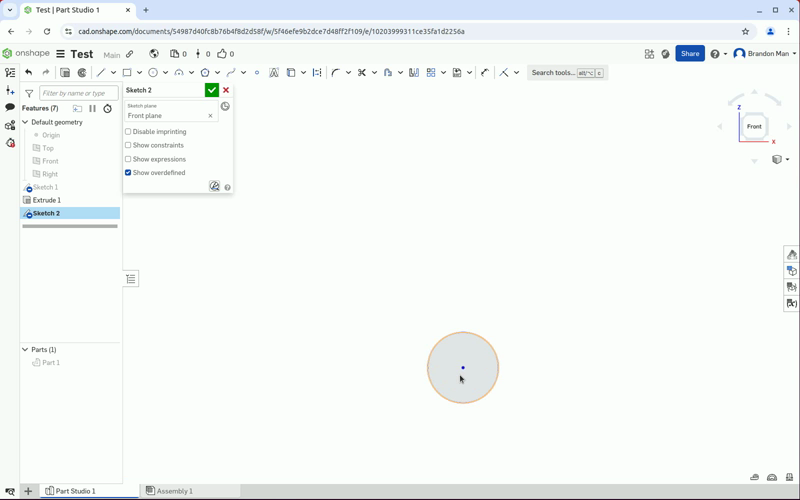
scroll(6)
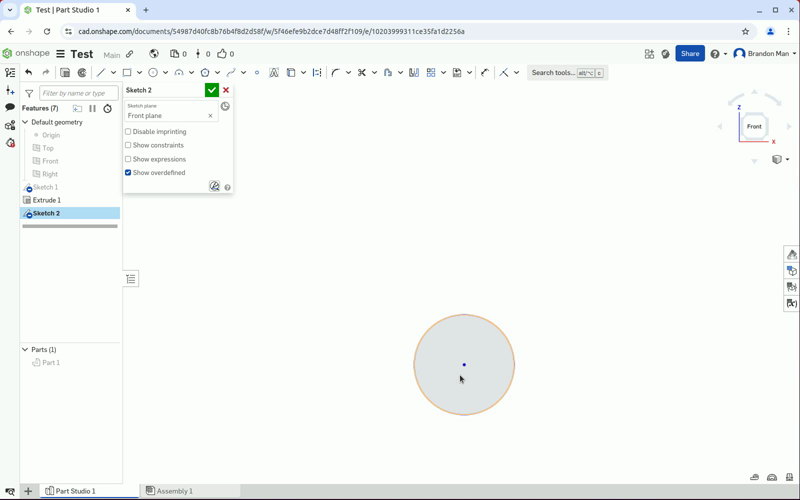
scroll(6)
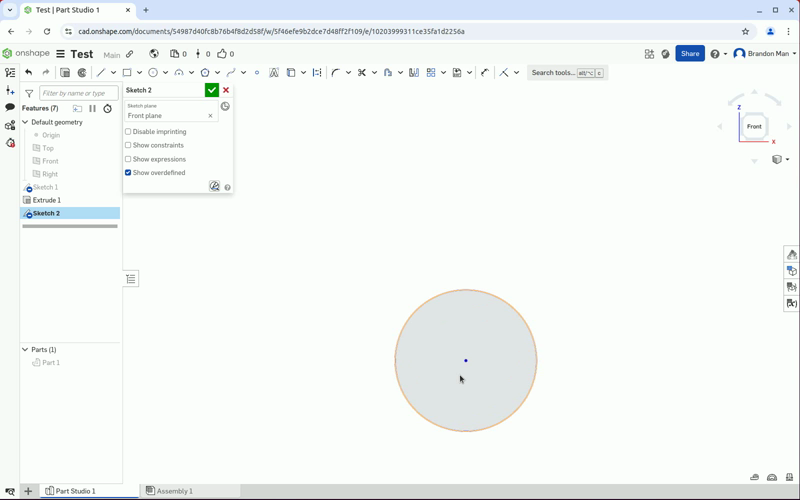
scroll(6)
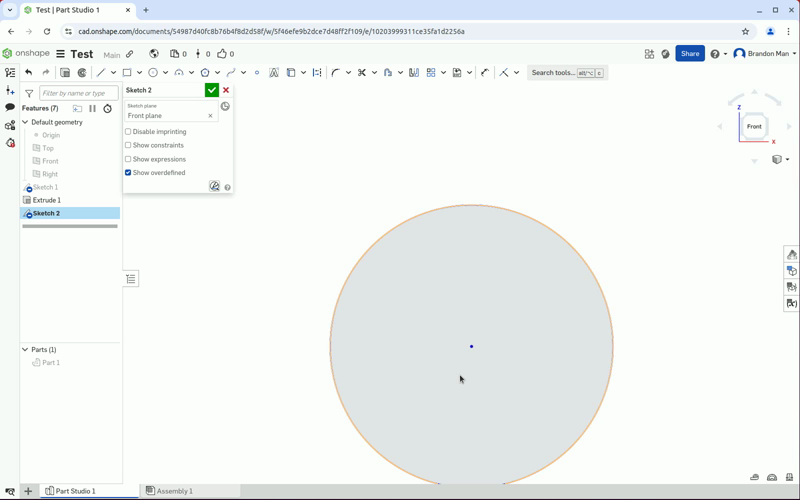
click(460, 374)
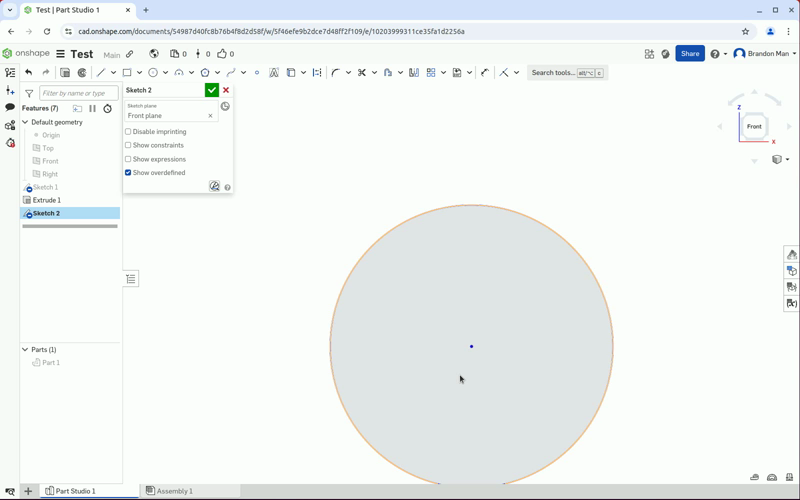
scroll(-6)
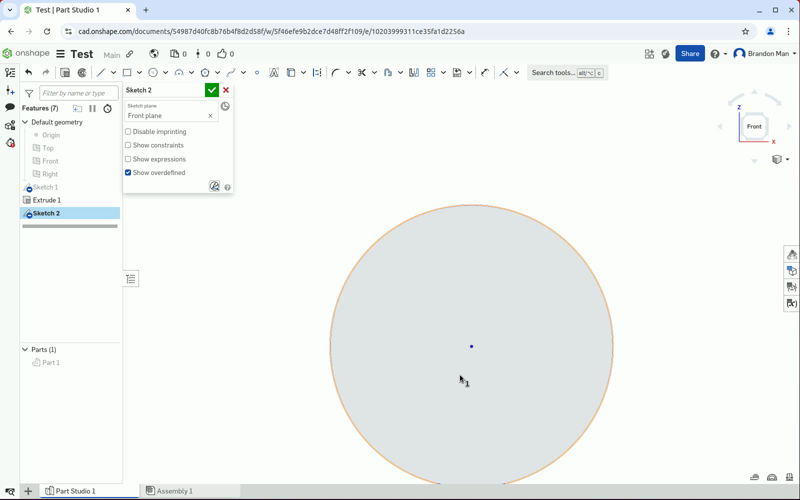
scroll(-6)
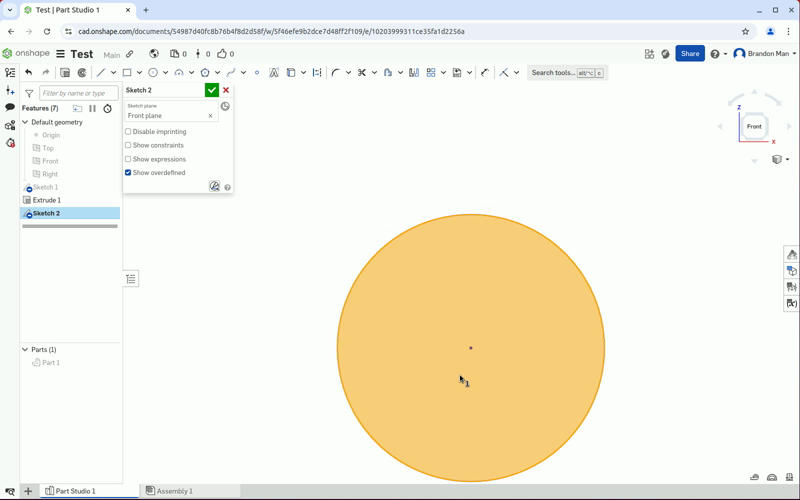
scroll(-6)
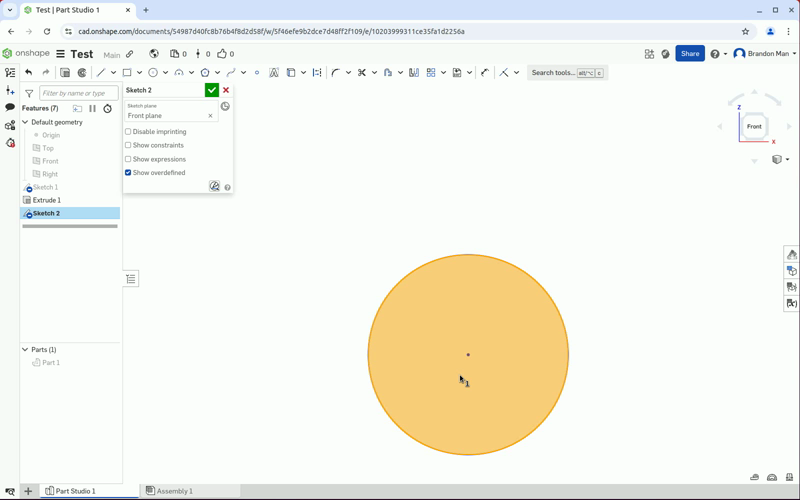
scroll(-6)
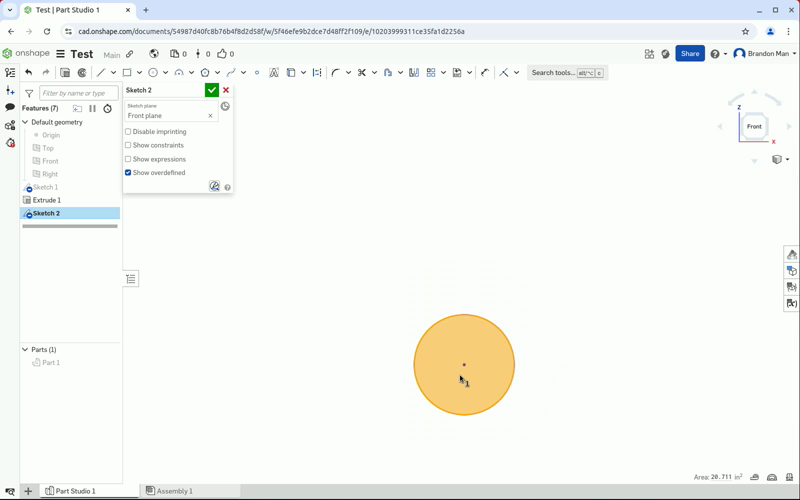
scroll(-6)
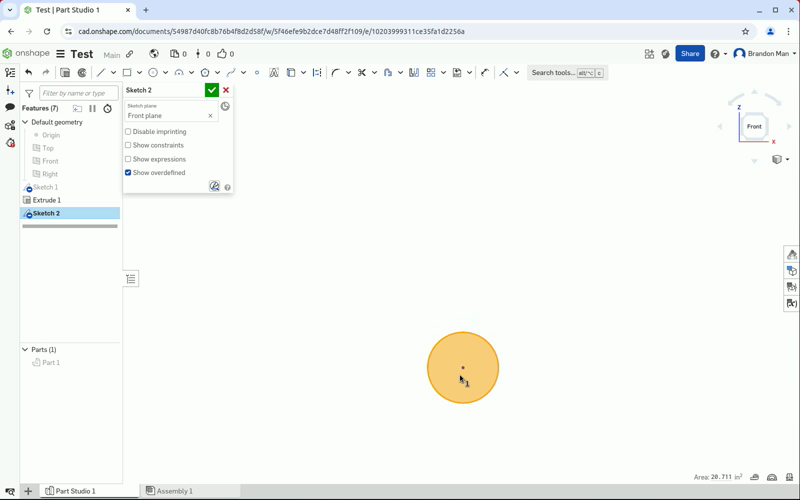
scroll(-6)
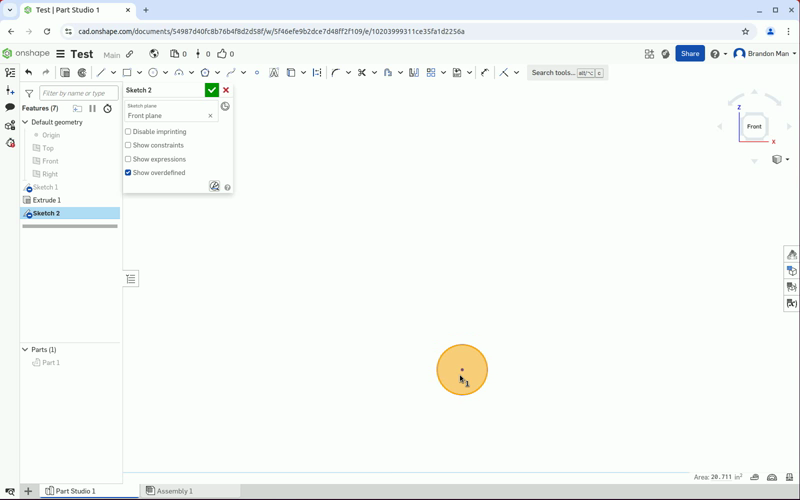
scroll(-6)
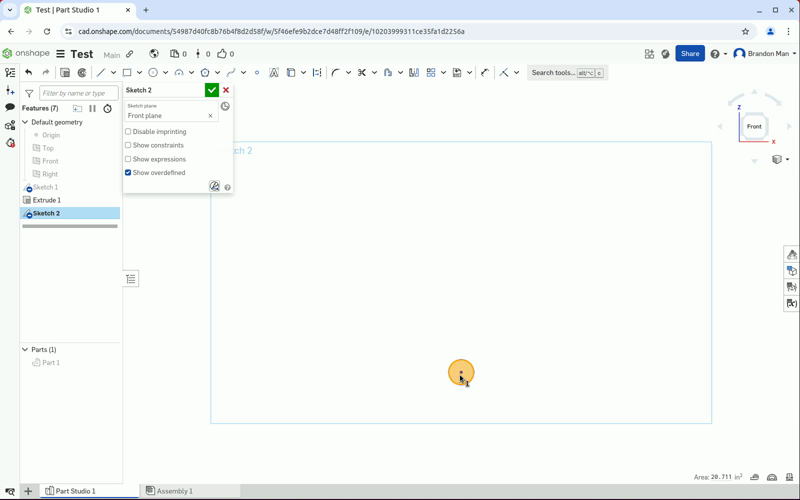
mouse_move(73, 352)
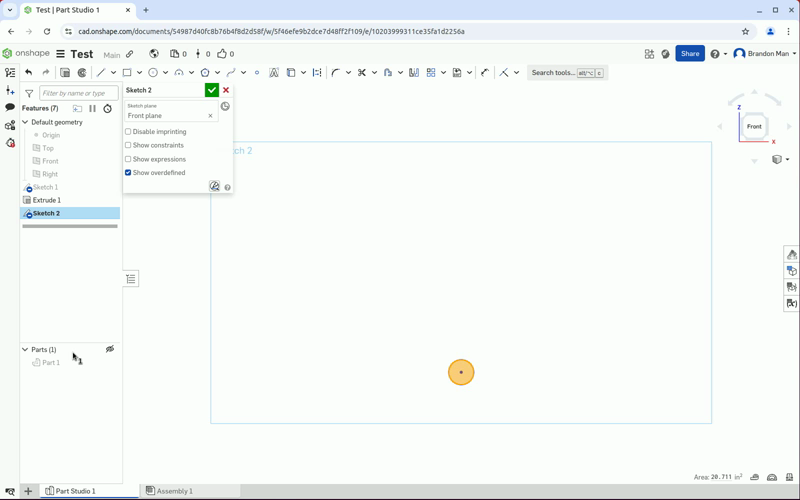
key(shift+y)
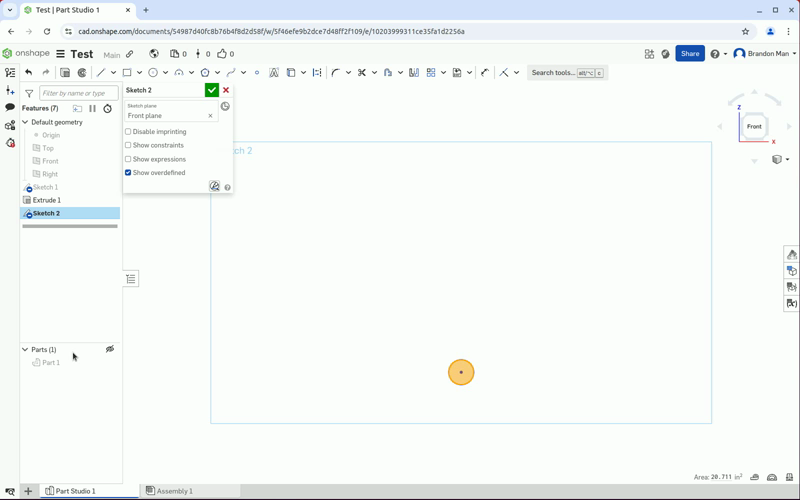
key(shift+e)
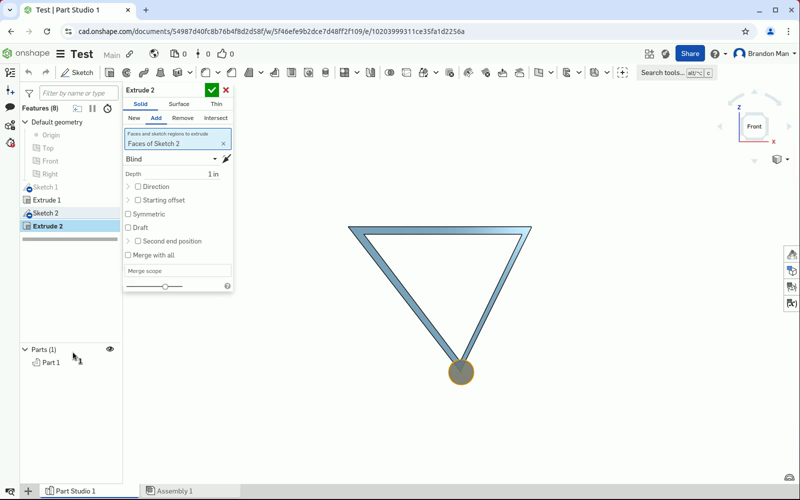
mouse_move(143, 106)
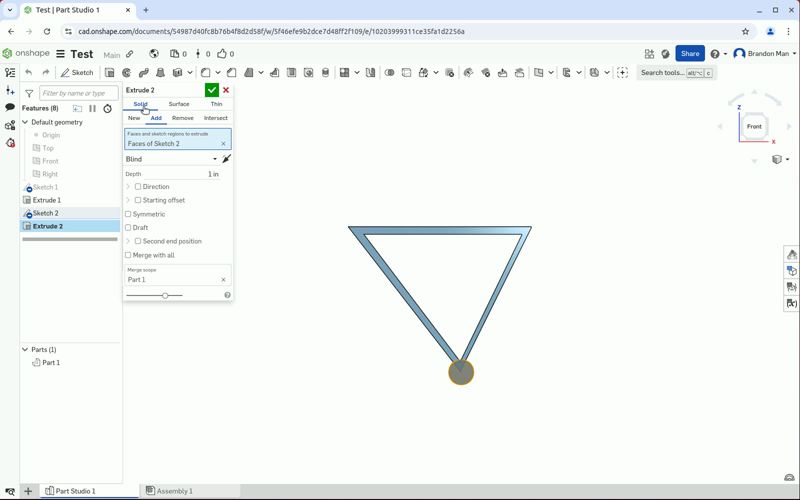
click(143, 106)
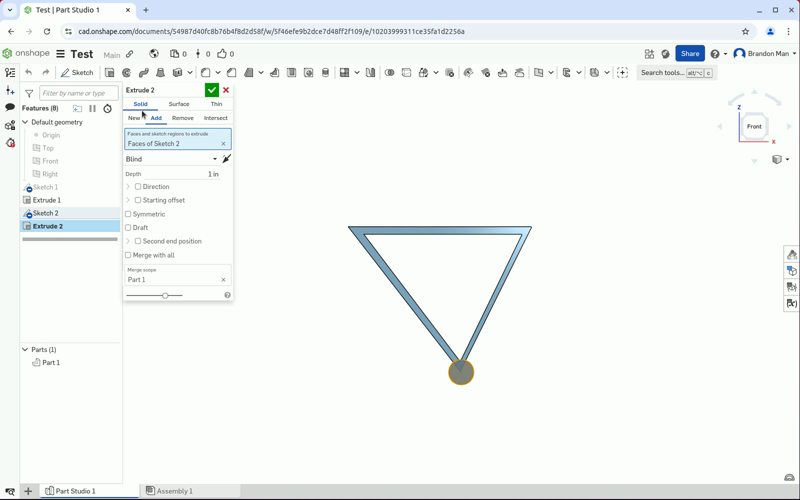
mouse_move(137, 120)
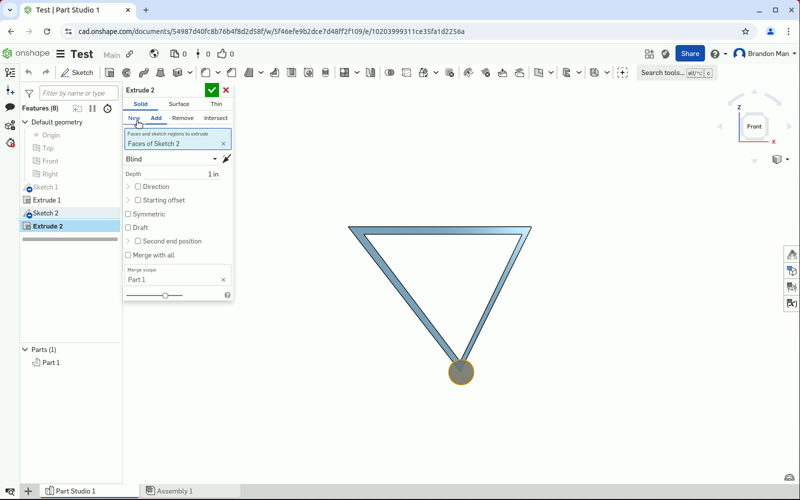
click(137, 120)
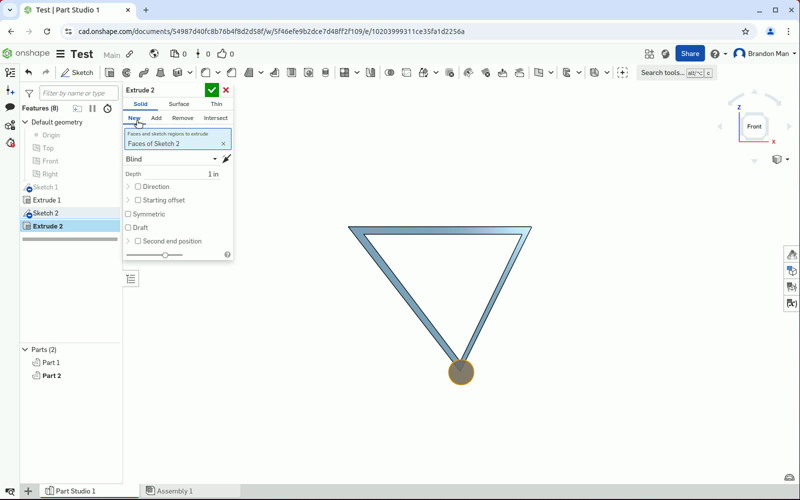
key(tab, 4)
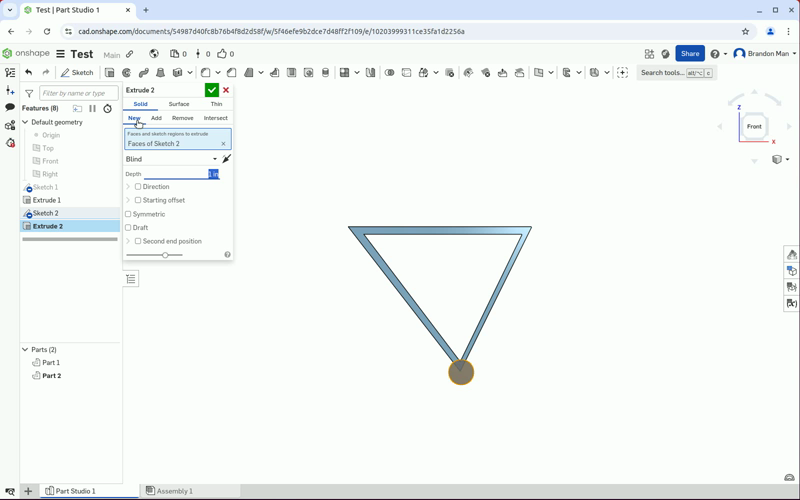
text(0.963)
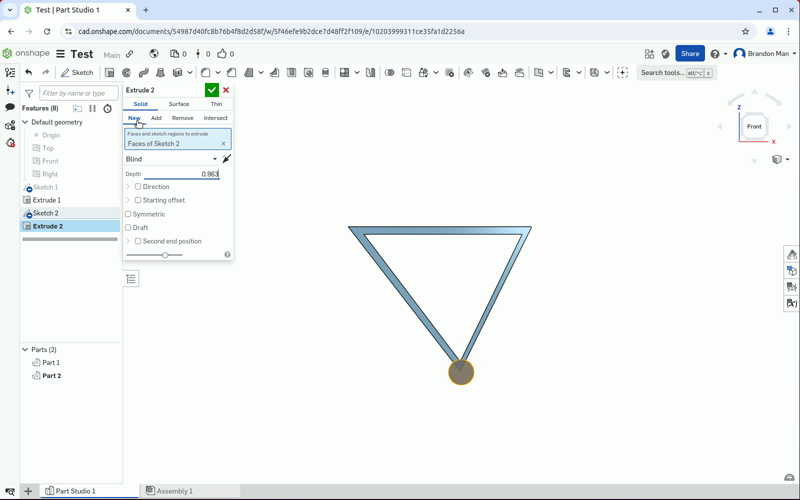
key(enter)
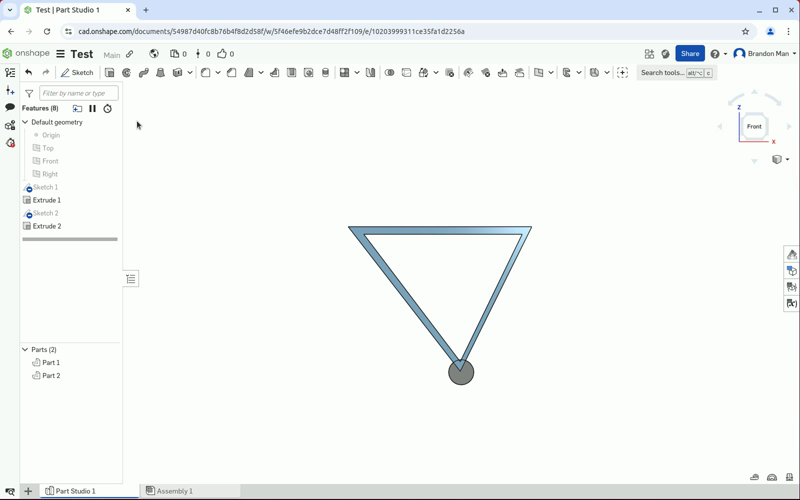
key(shift+h)
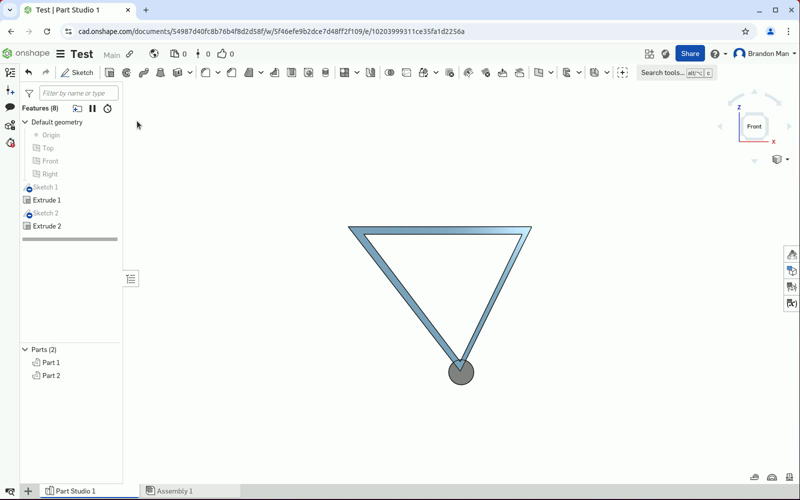
key(shift+h)
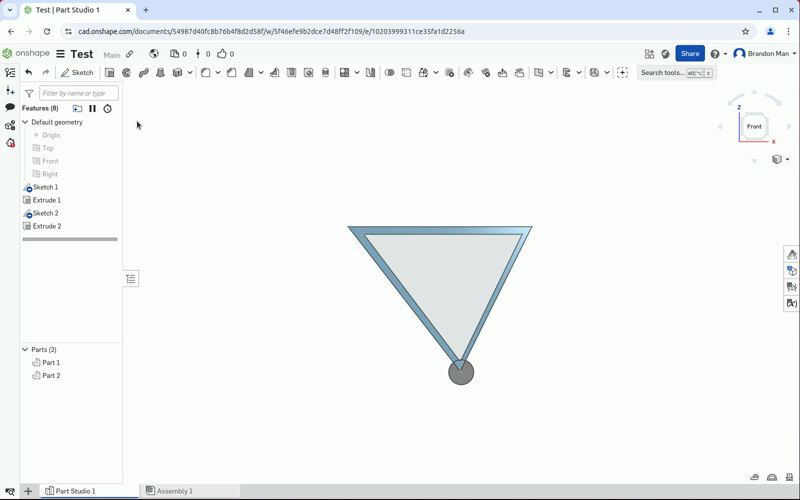
key(shift+7)
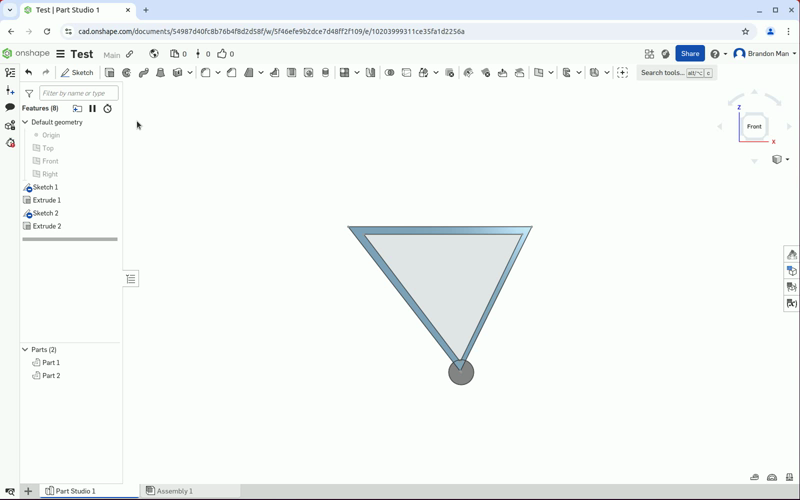
key(left, 2)
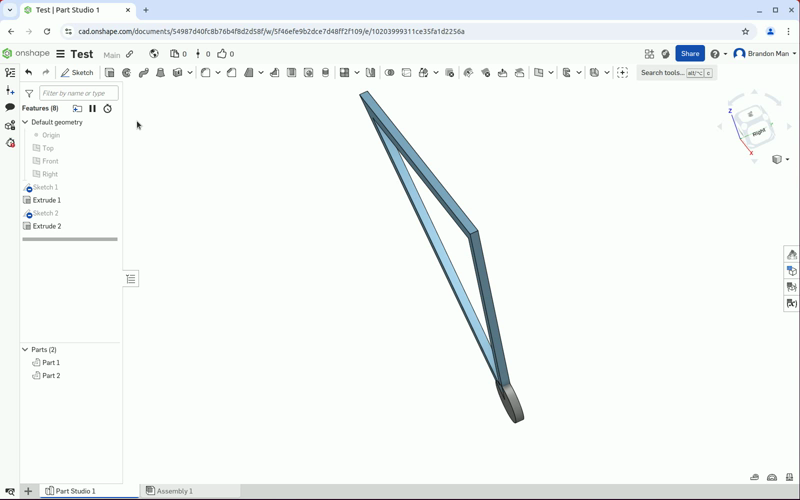
key(down, 2)
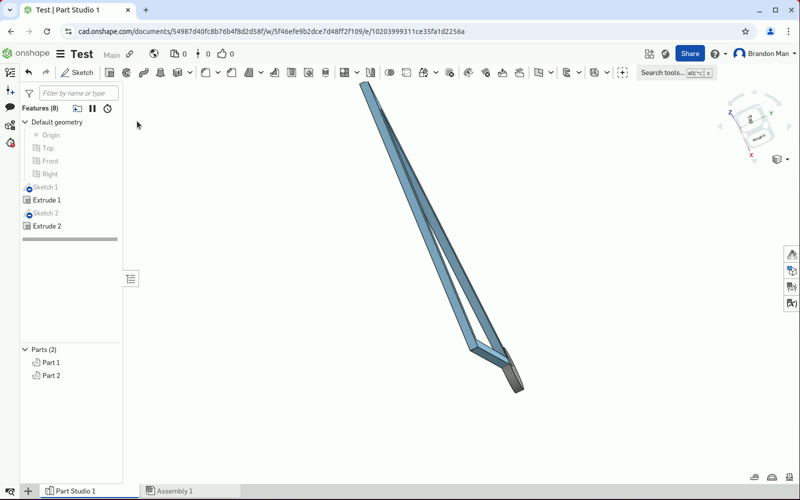
key(up, 2)
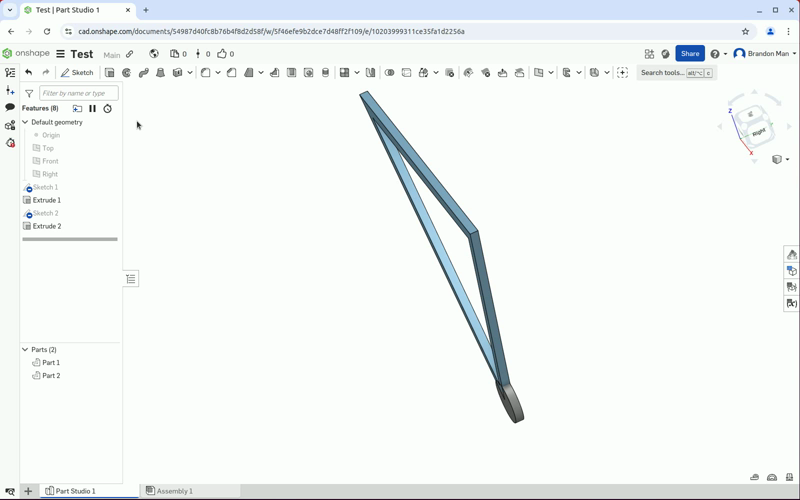
key(right, 2)
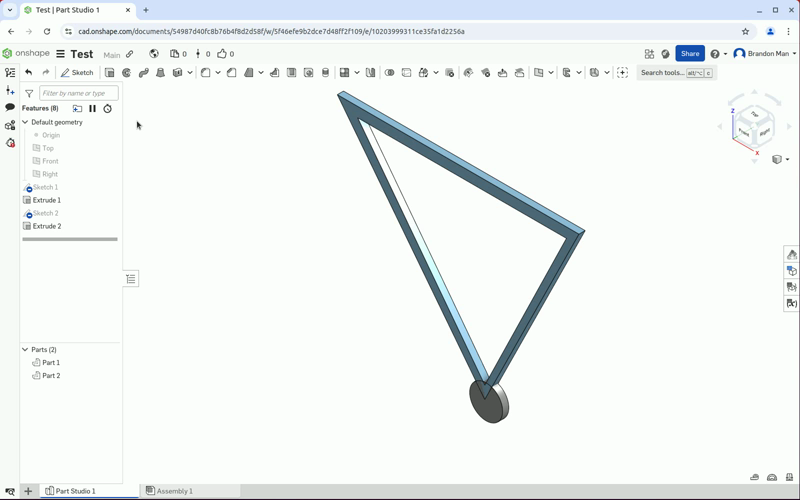
mouse_move(73, 189)
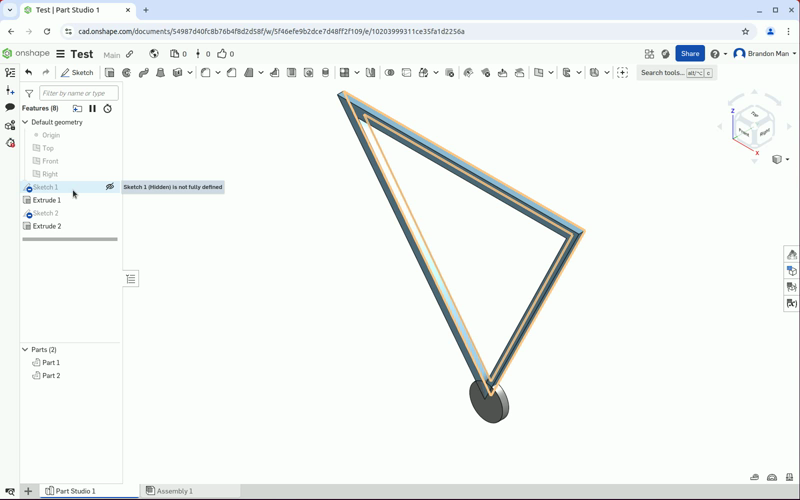
click(73, 189)